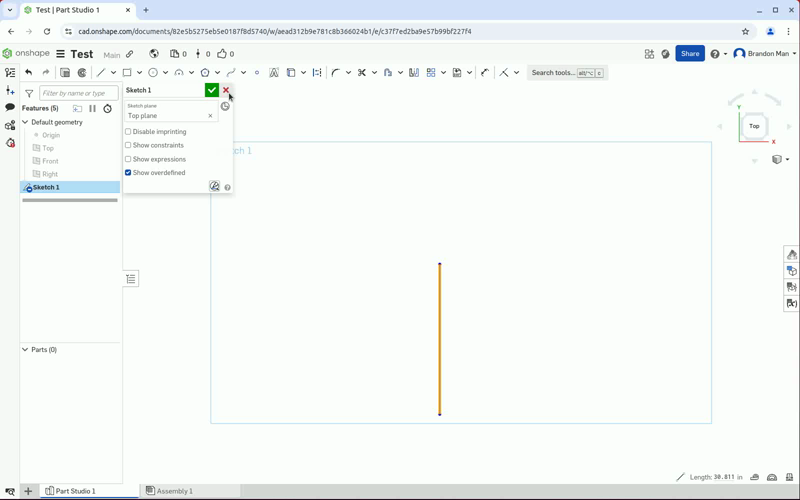
key(shift+h)
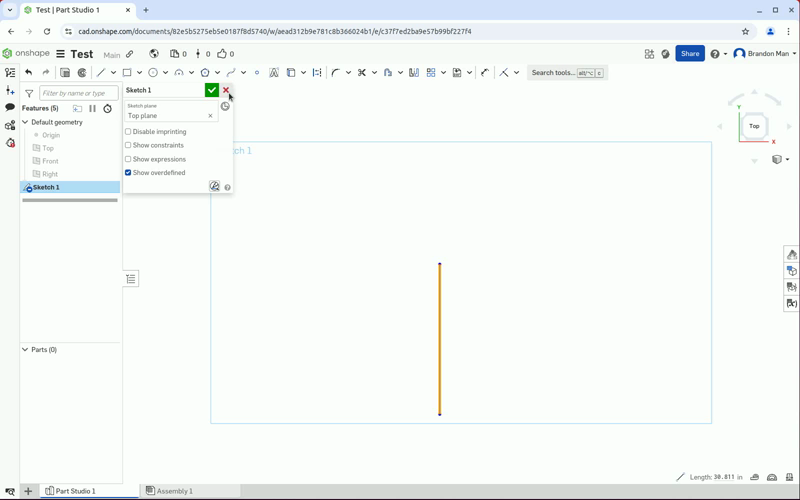
key(shift+s)
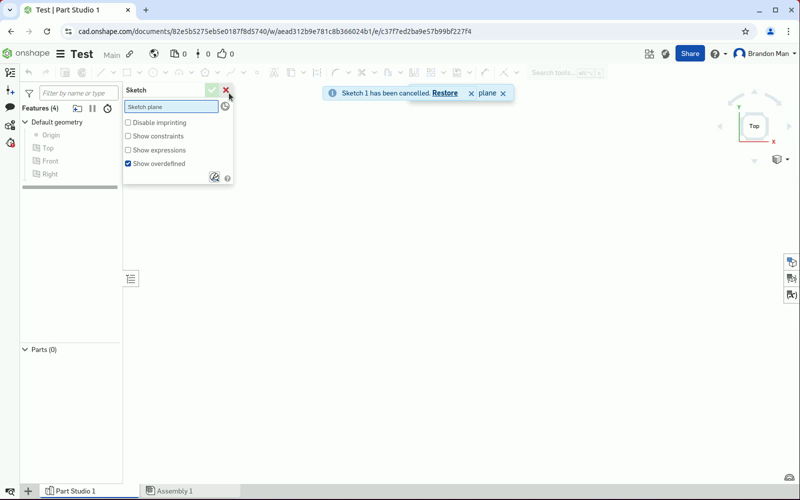
mouse_move(73, 150)
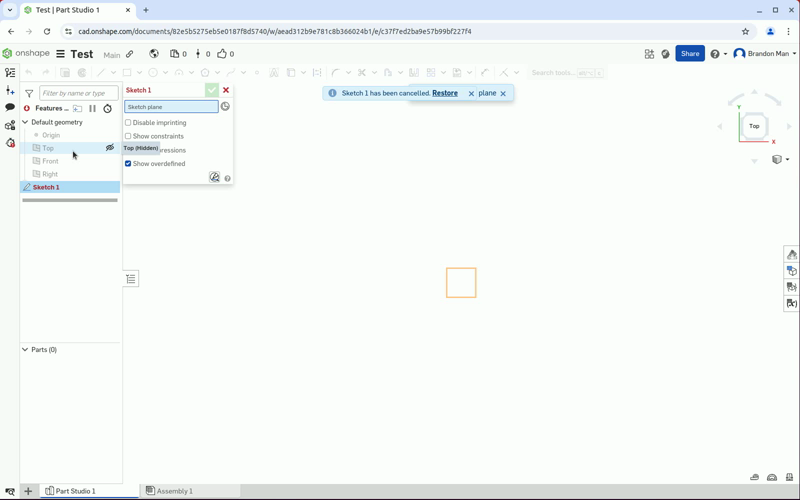
click(73, 150)
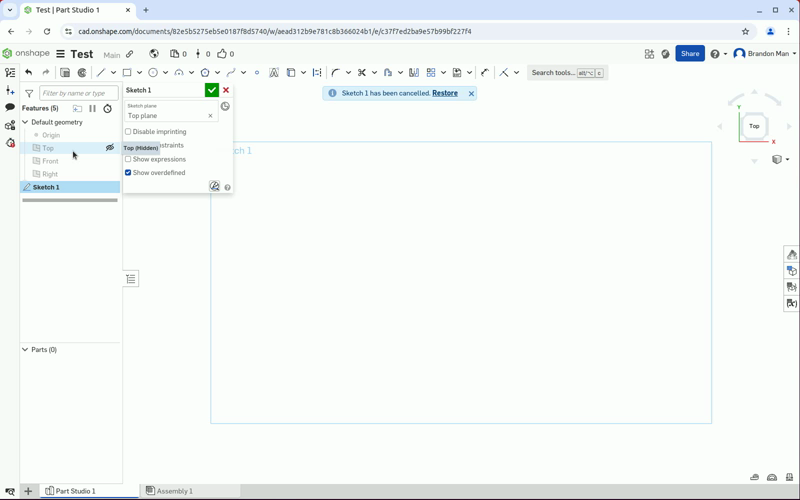
mouse_move(73, 352)
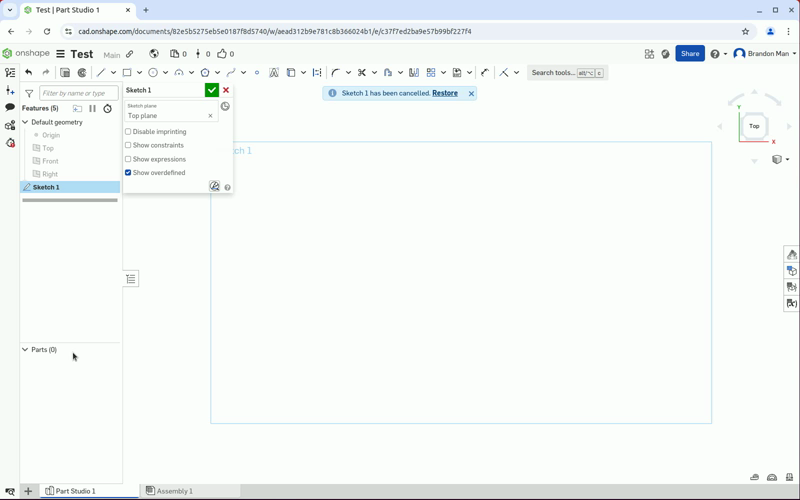
key(y)
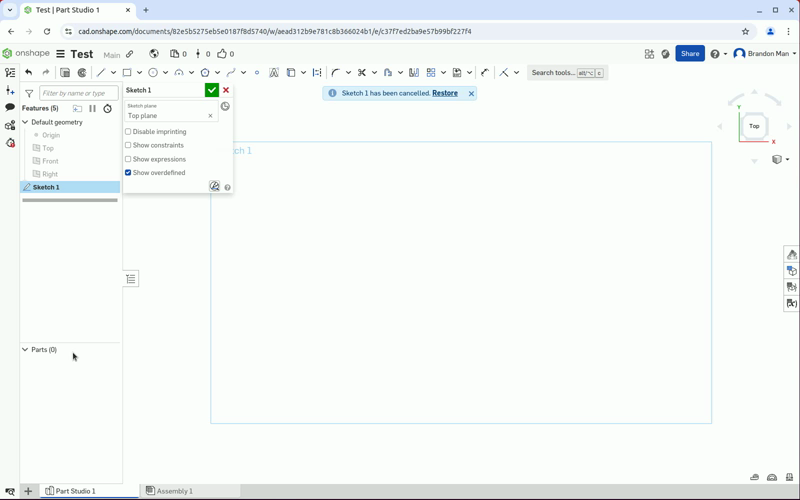
key(l)
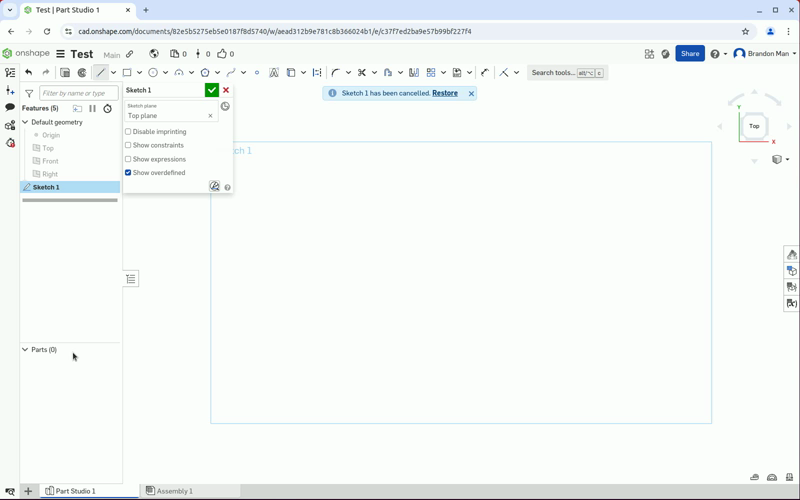
key_down(shift)
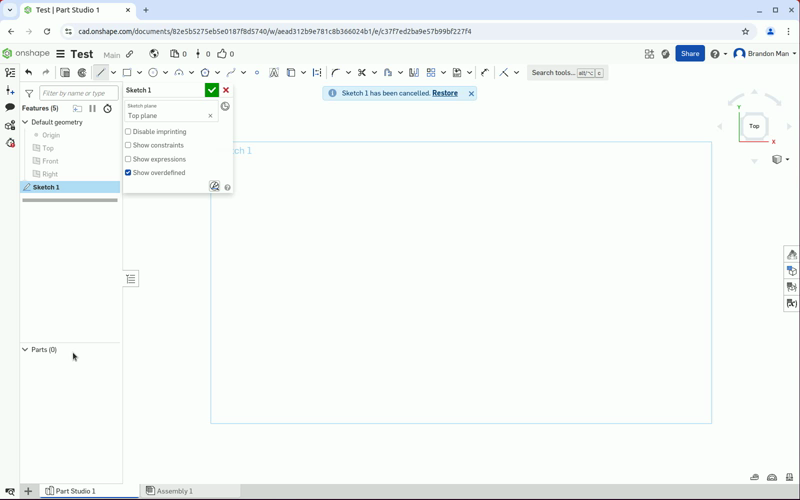
mouse_move(349, 282)
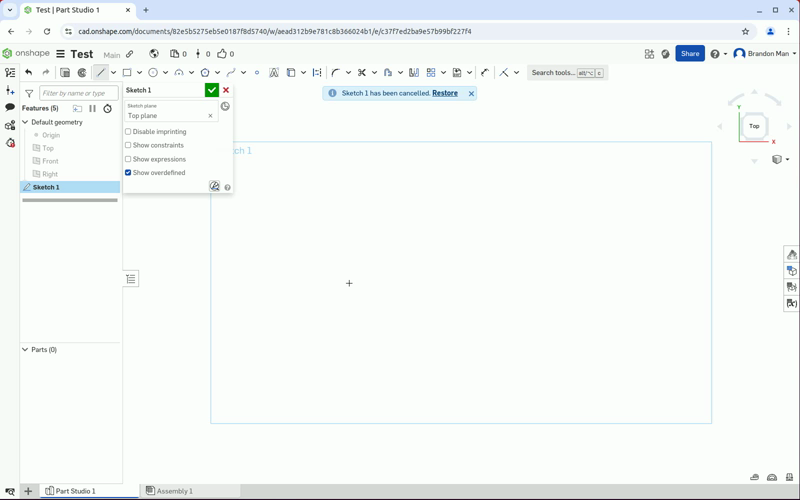
click(349, 282)
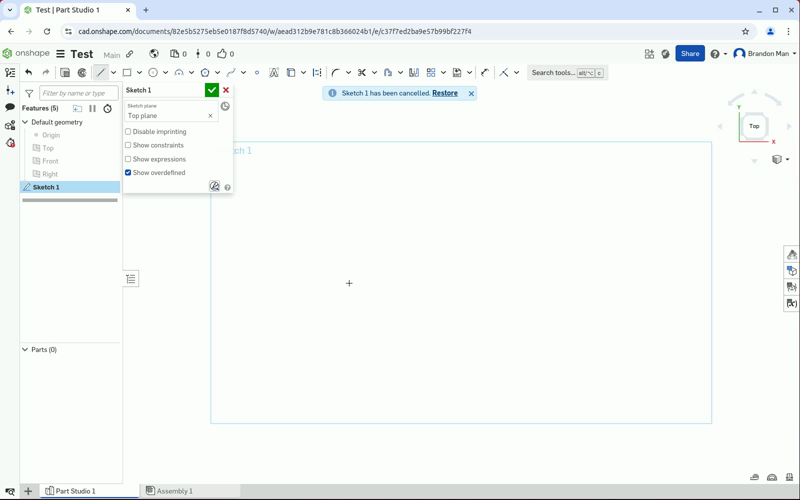
key_up(shift)
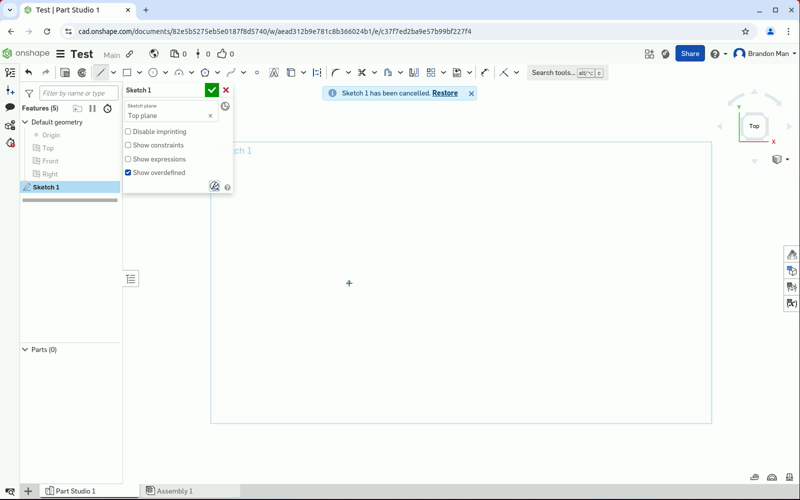
key_down(shift)
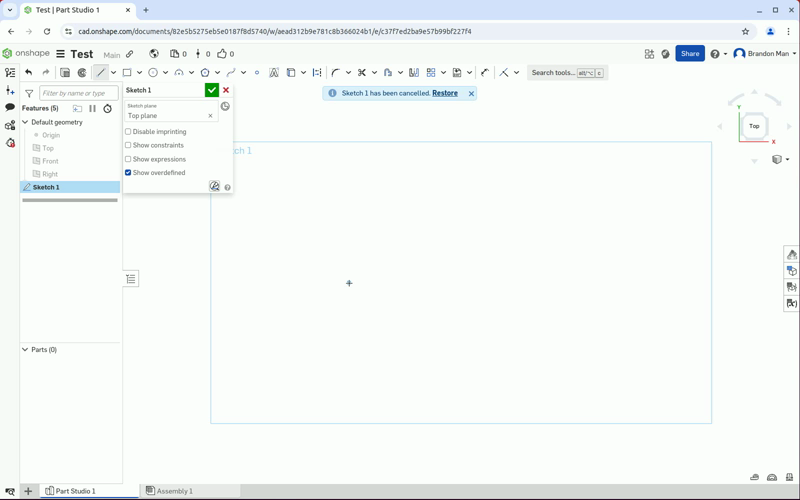
mouse_move(405, 378)
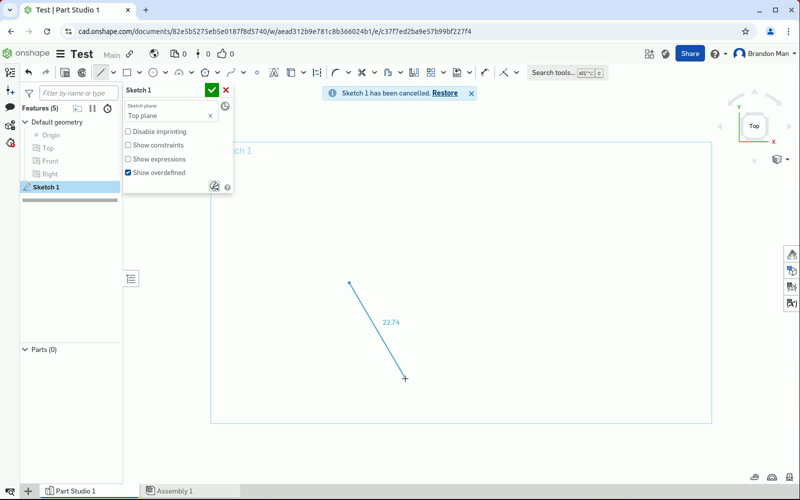
click(405, 378)
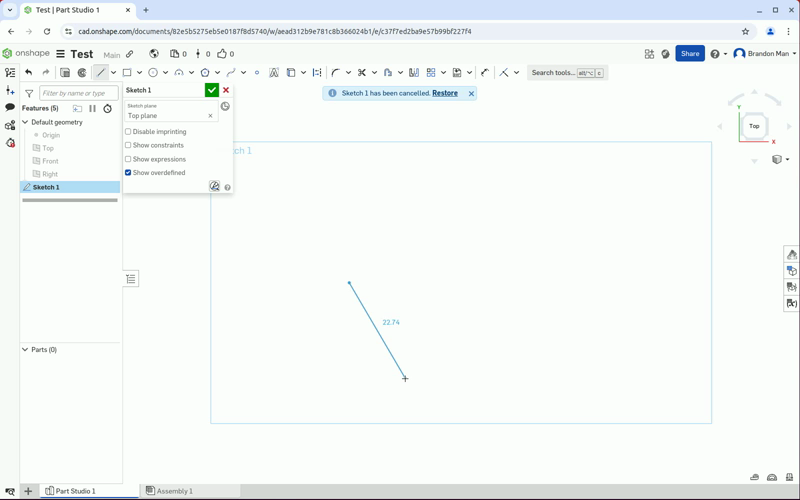
key_up(shift)
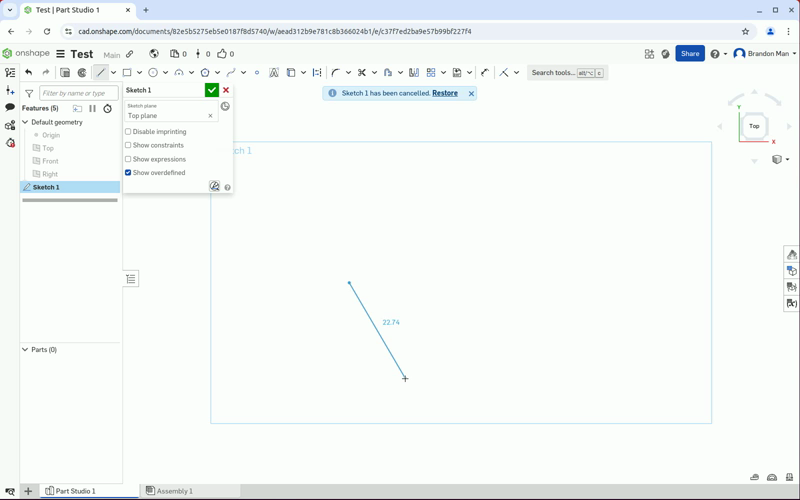
key_down(shift)
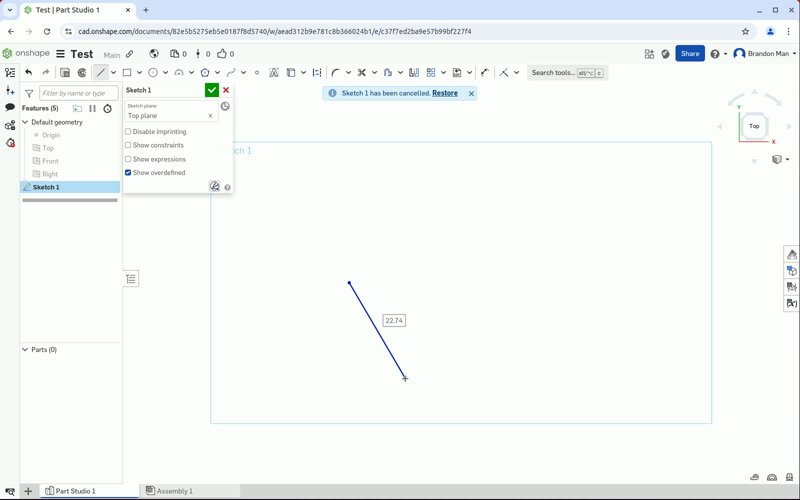
mouse_move(514, 378)
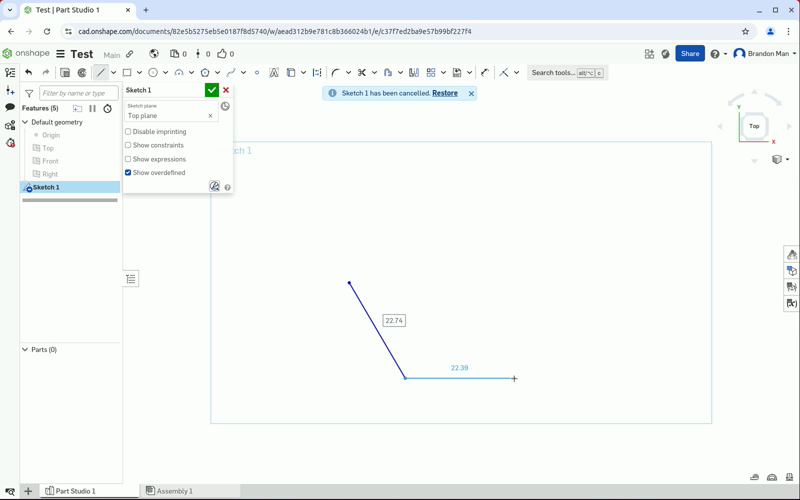
click(514, 378)
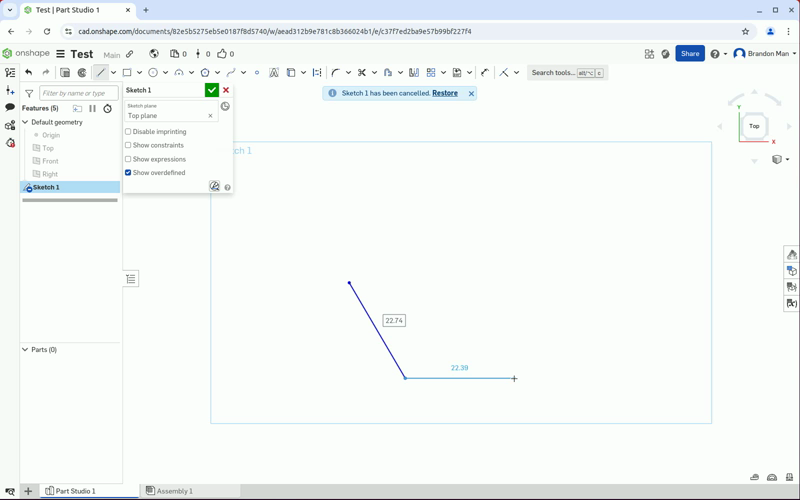
key_up(shift)
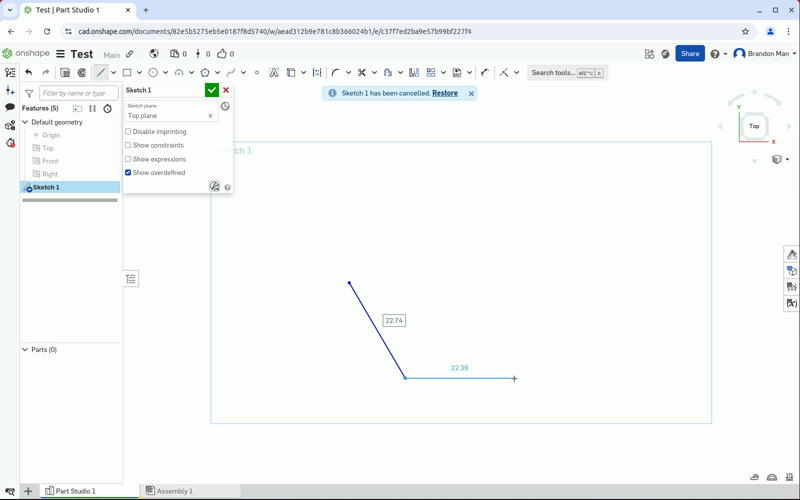
key_down(shift)
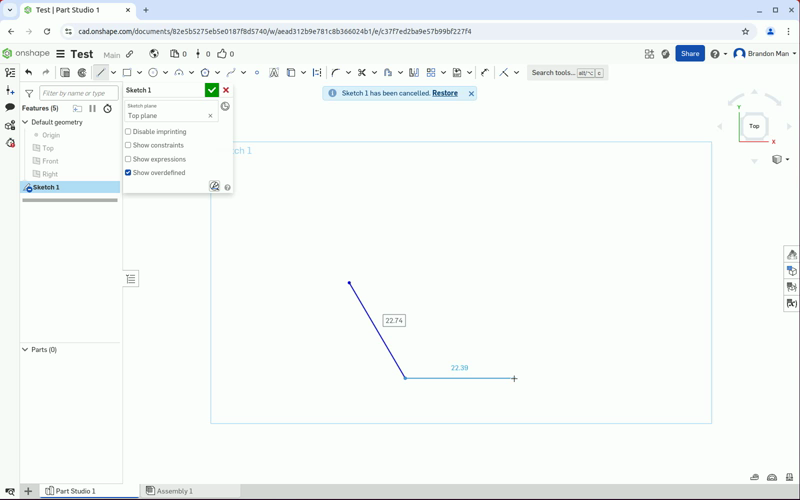
mouse_move(569, 282)
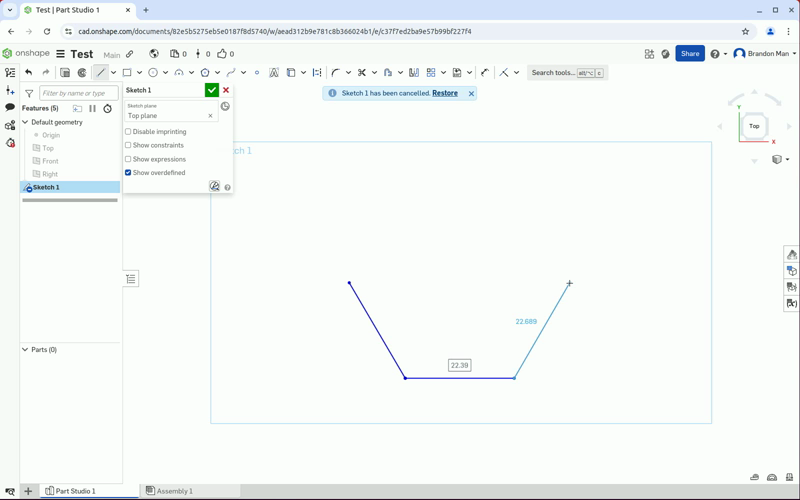
click(569, 282)
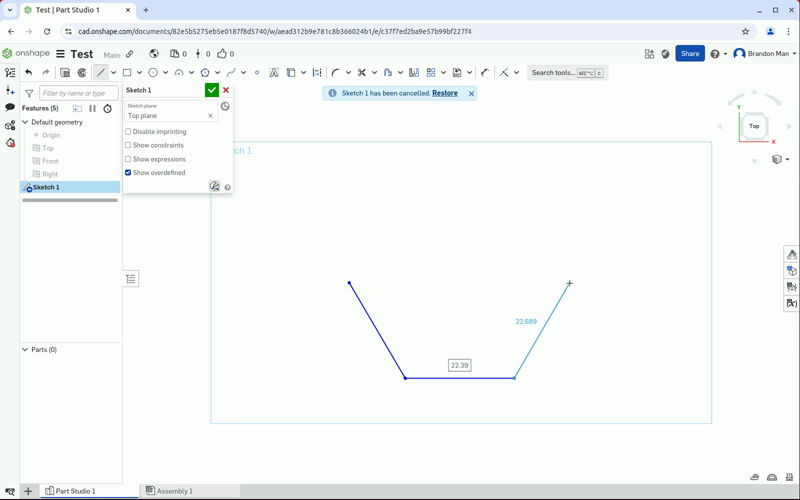
key_up(shift)
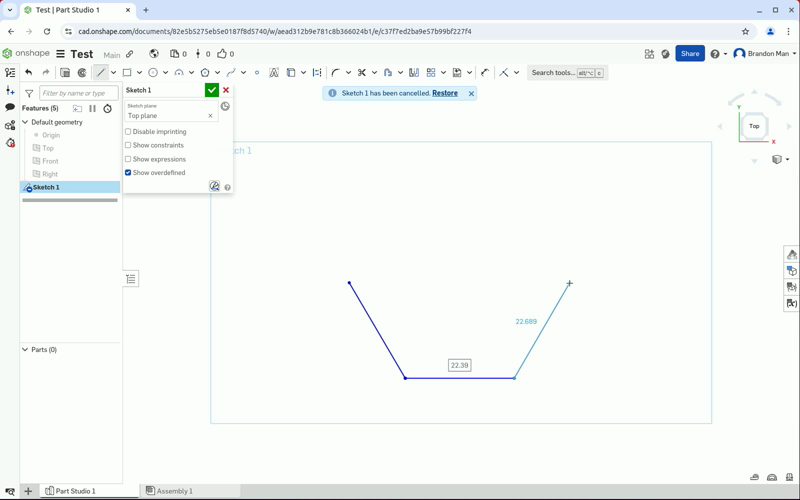
key_down(shift)
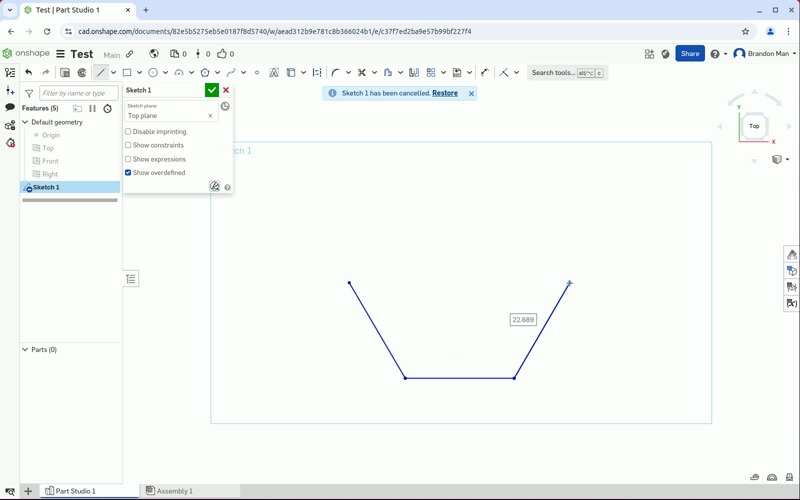
mouse_move(514, 187)
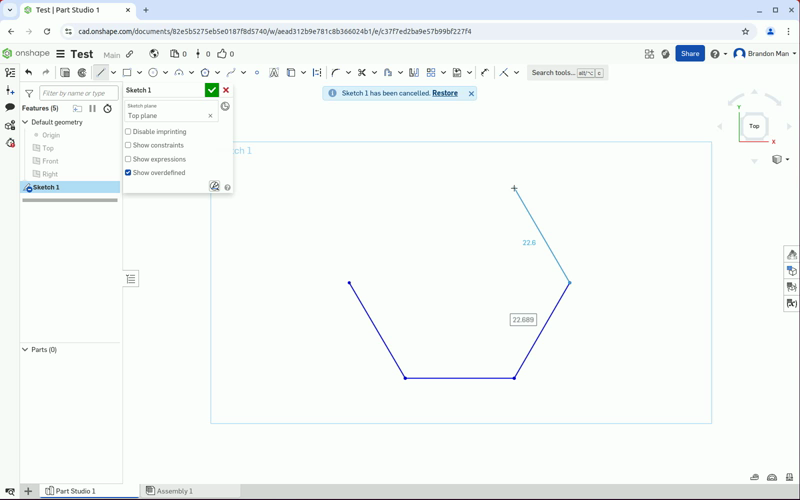
click(514, 187)
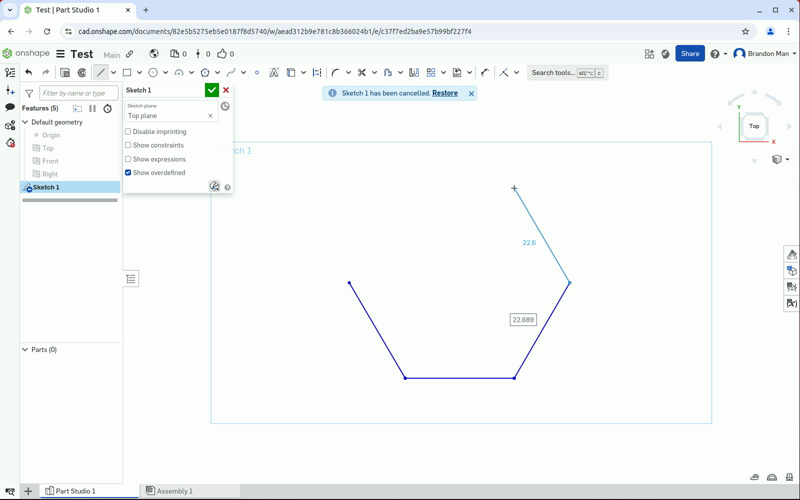
key_up(shift)
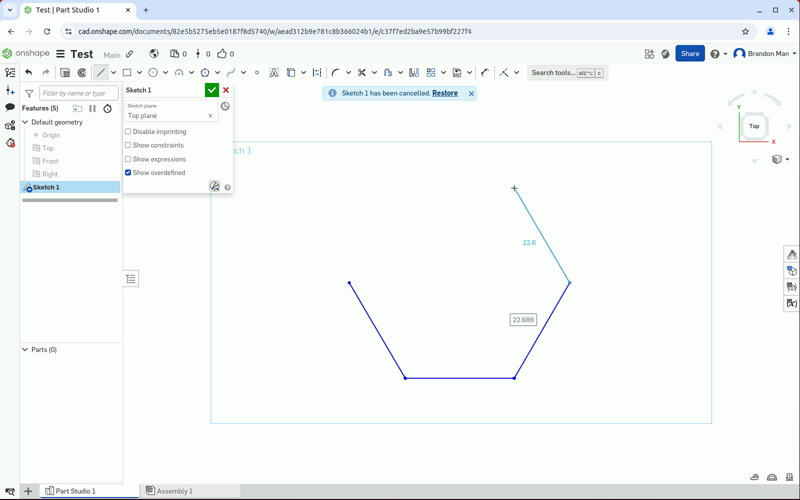
key_down(shift)
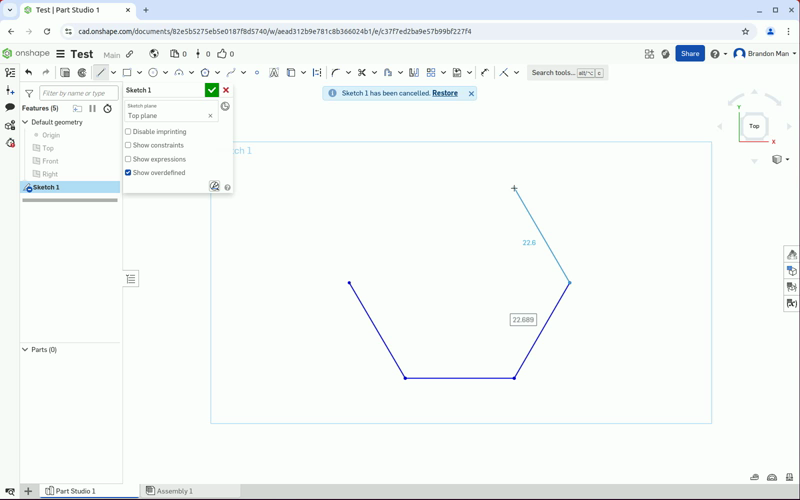
mouse_move(405, 187)
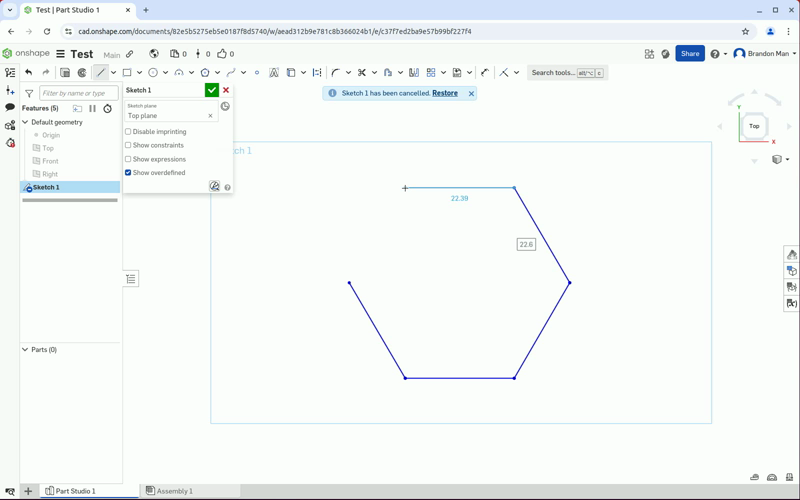
click(405, 187)
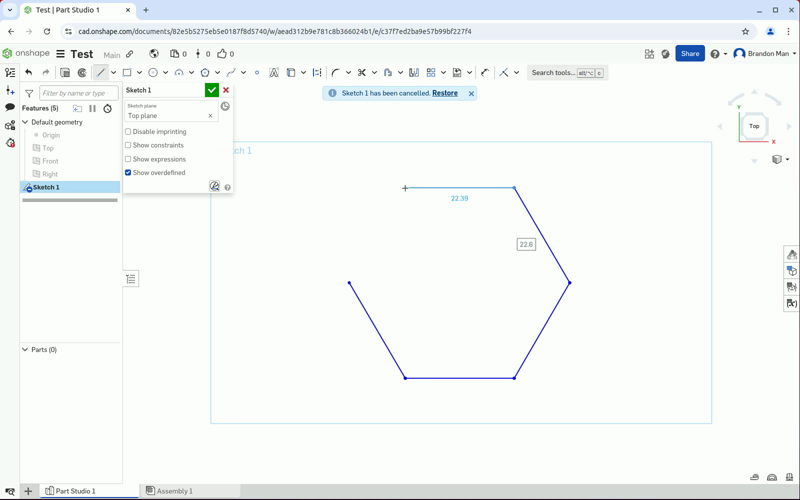
key_up(shift)
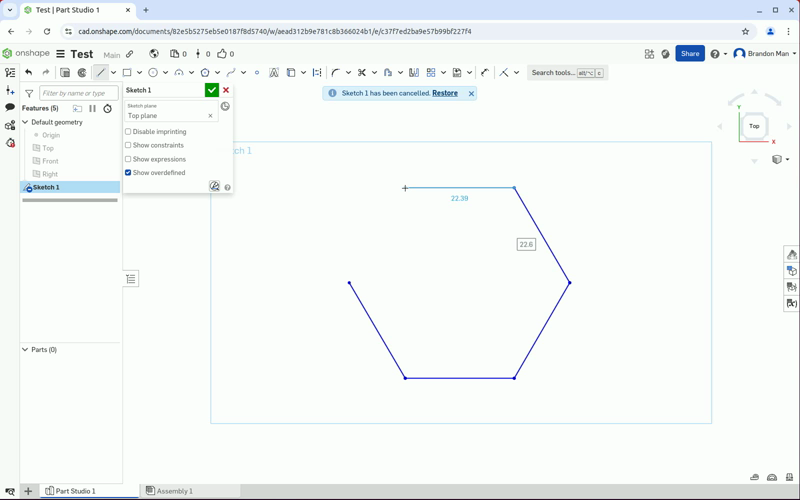
key_down(shift)
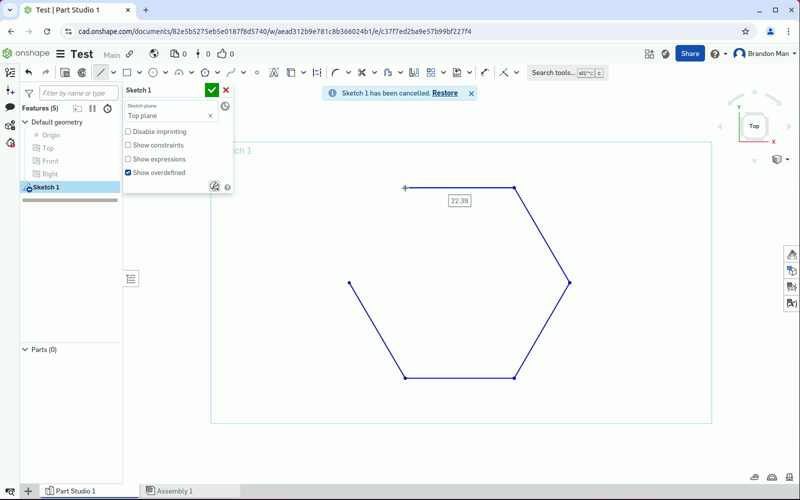
mouse_move(349, 282)
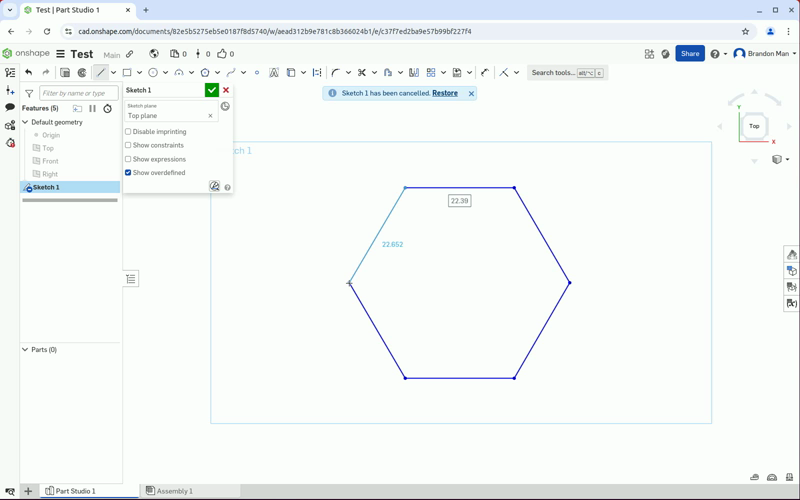
key_up(shift)
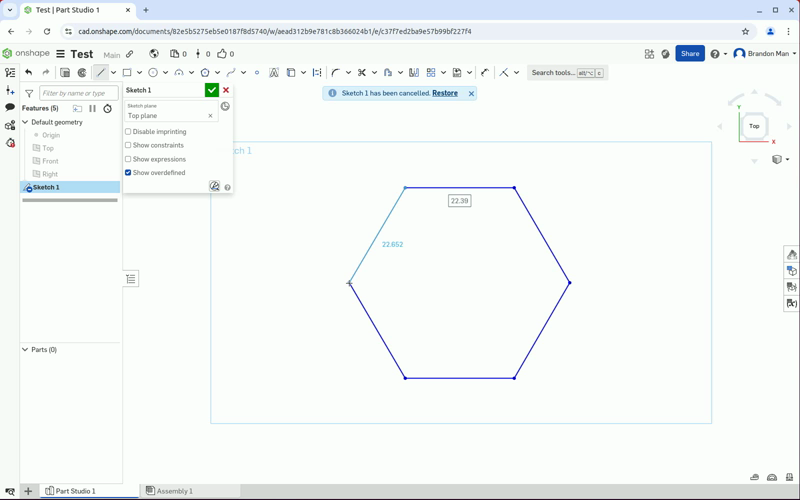
click(349, 282)
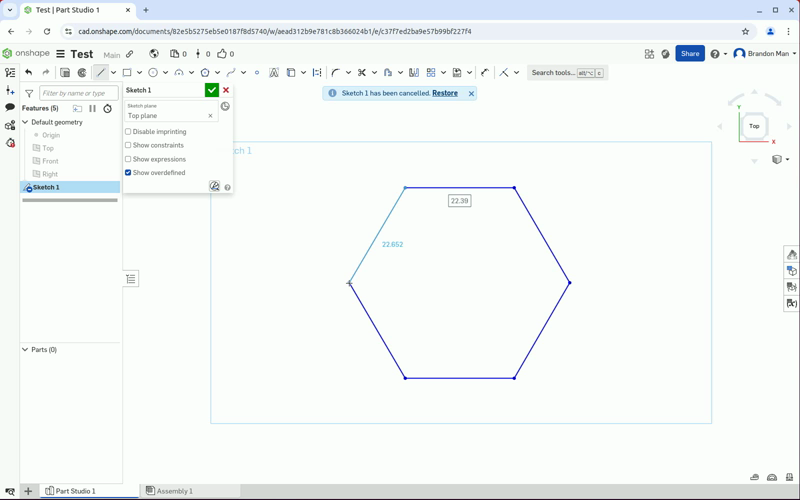
key(esc)
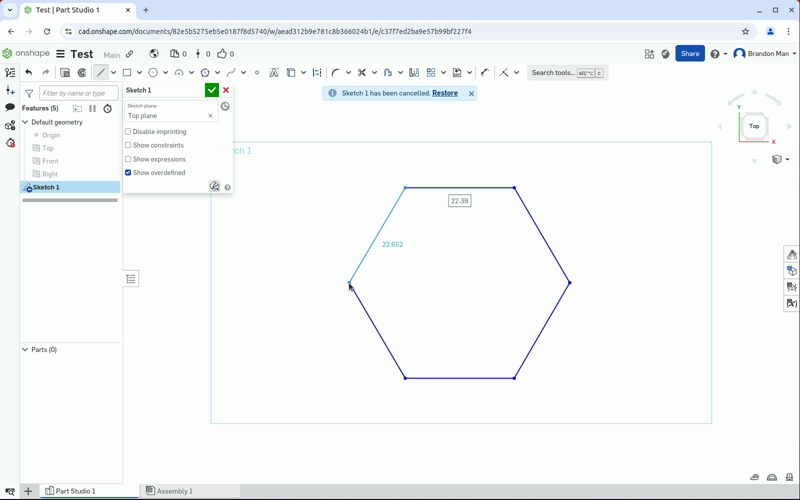
mouse_move(462, 217)
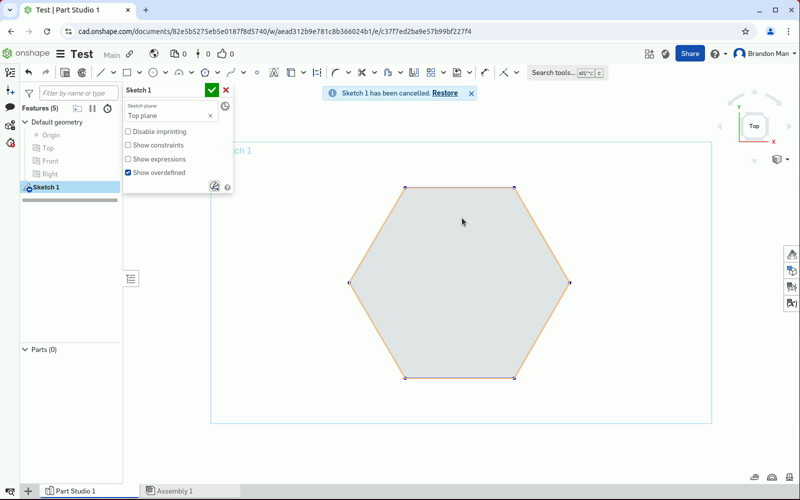
click(462, 217)
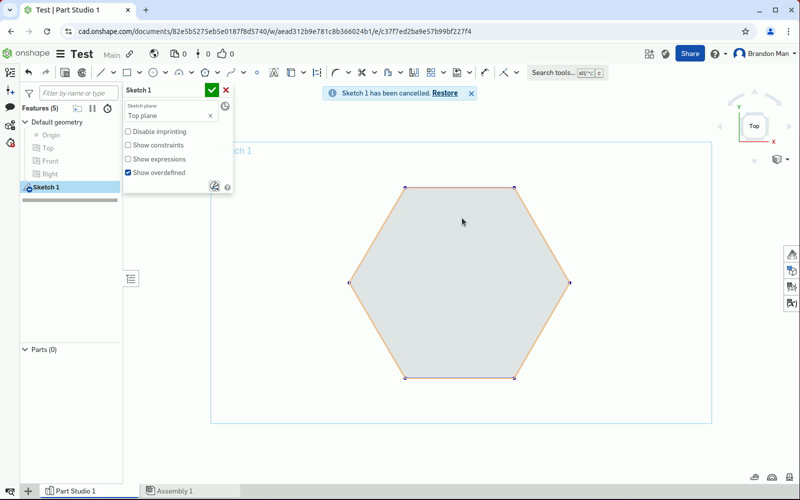
mouse_move(73, 352)
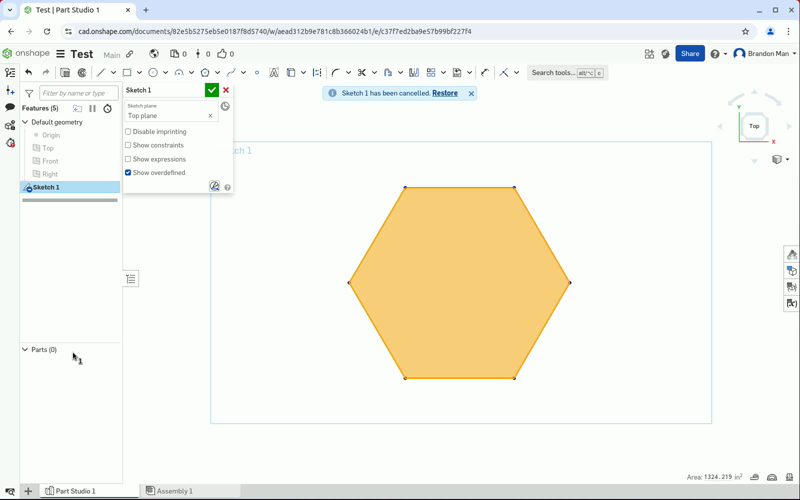
key(shift+y)
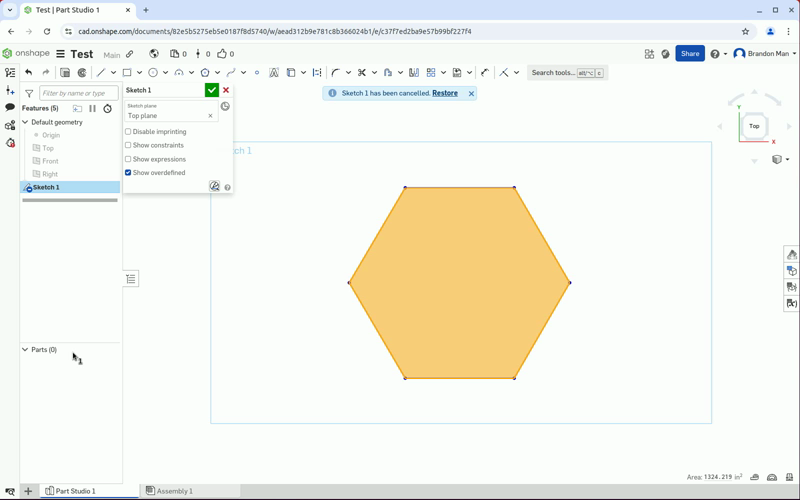
key(shift+e)
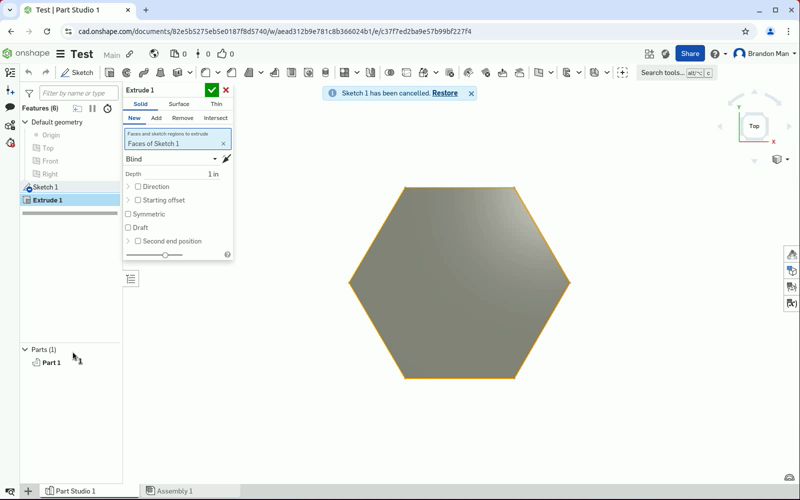
mouse_move(143, 106)
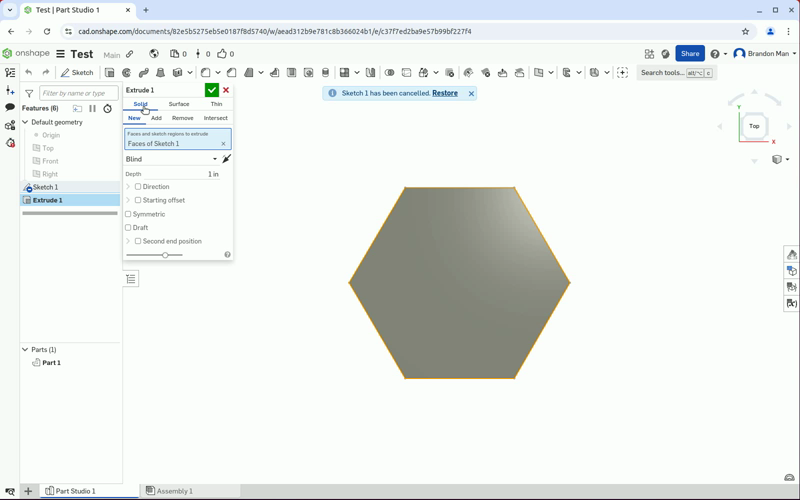
click(143, 106)
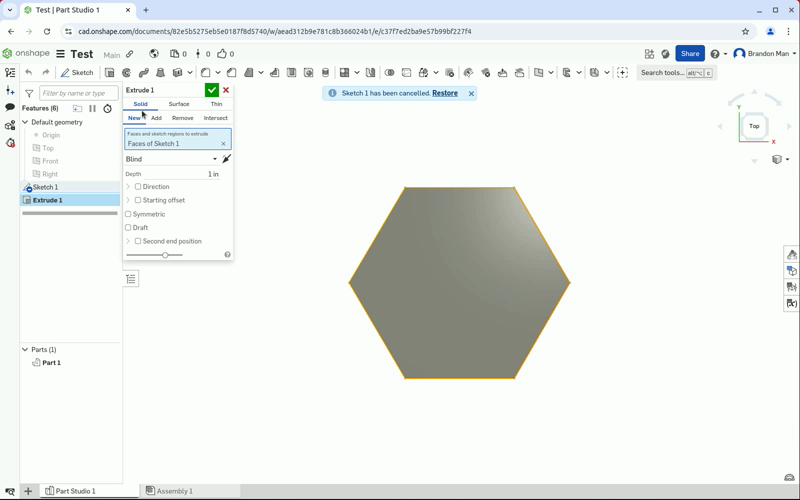
mouse_move(137, 120)
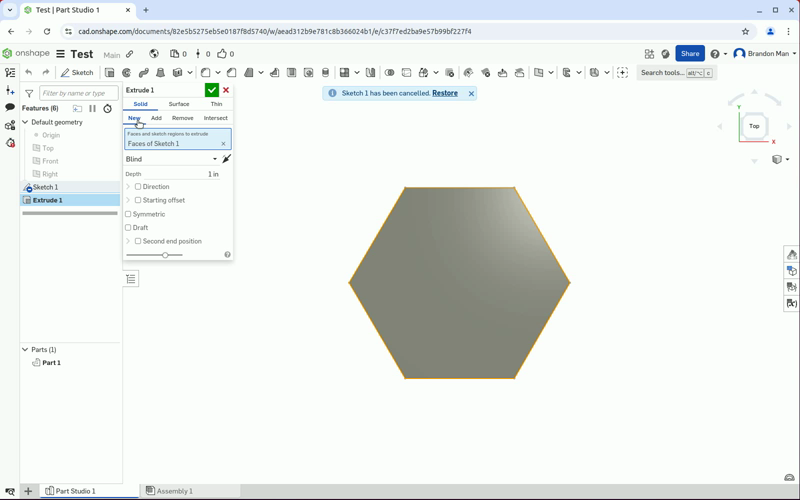
click(137, 120)
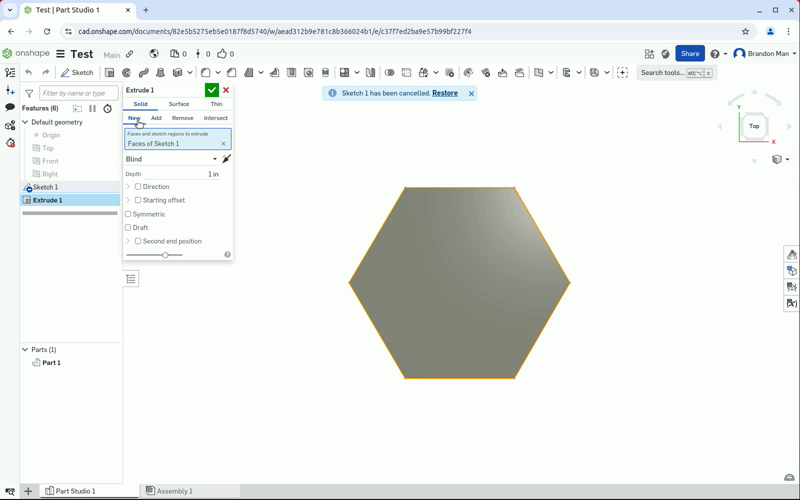
key(tab, 4)
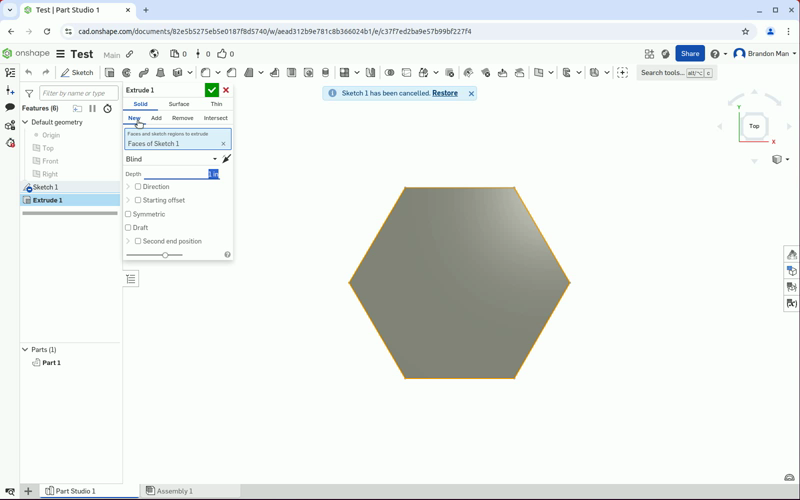
text(15.405)
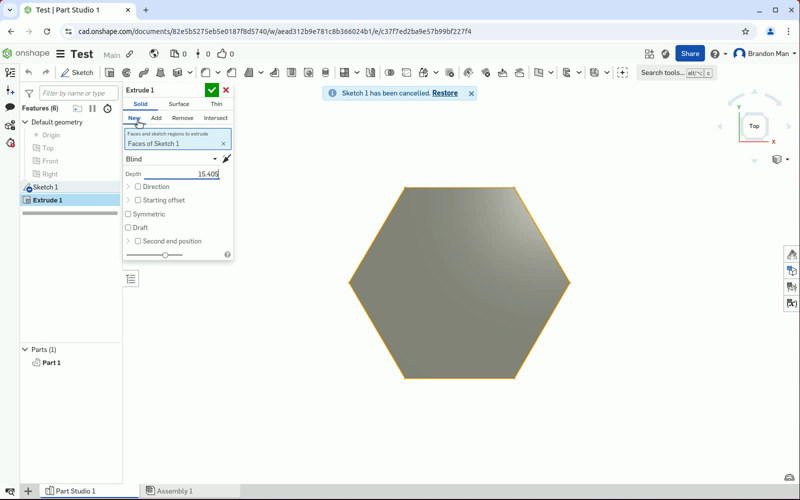
key(enter)
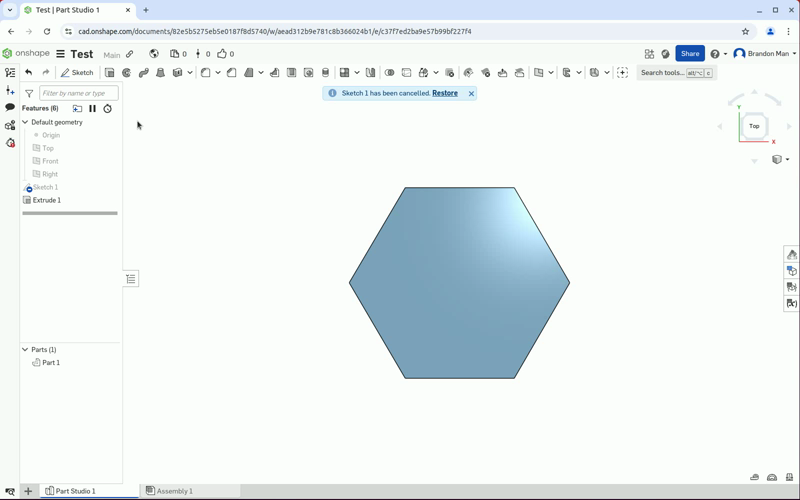
key(shift+h)
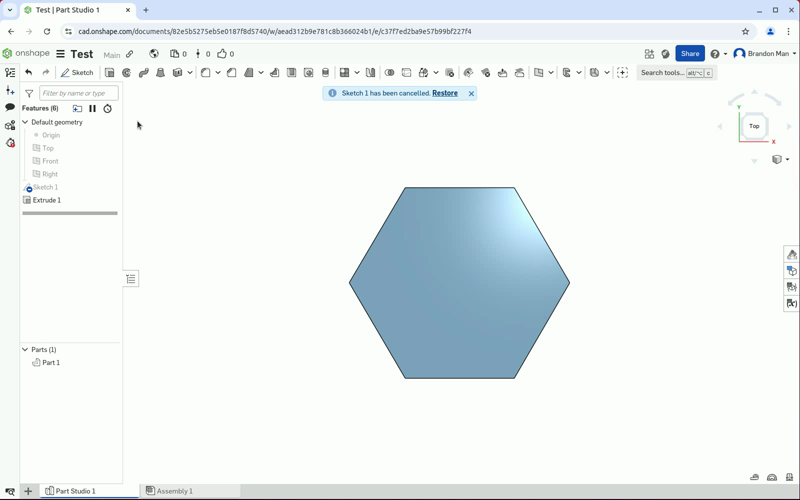
key(shift+h)
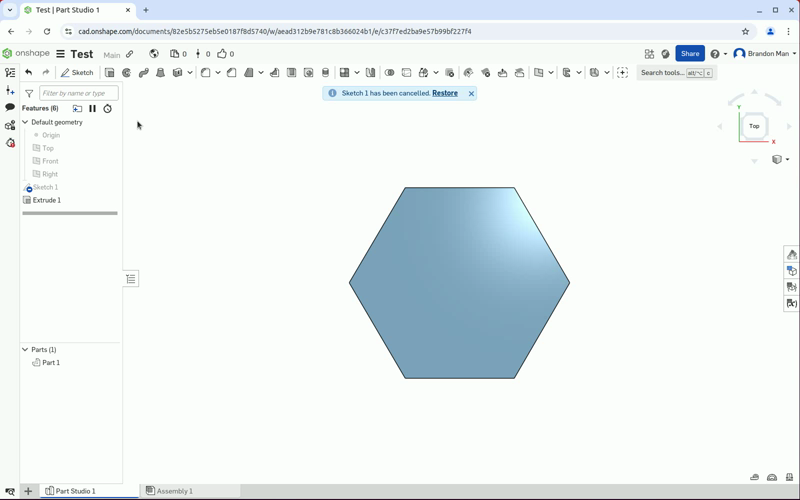
mouse_move(73, 189)
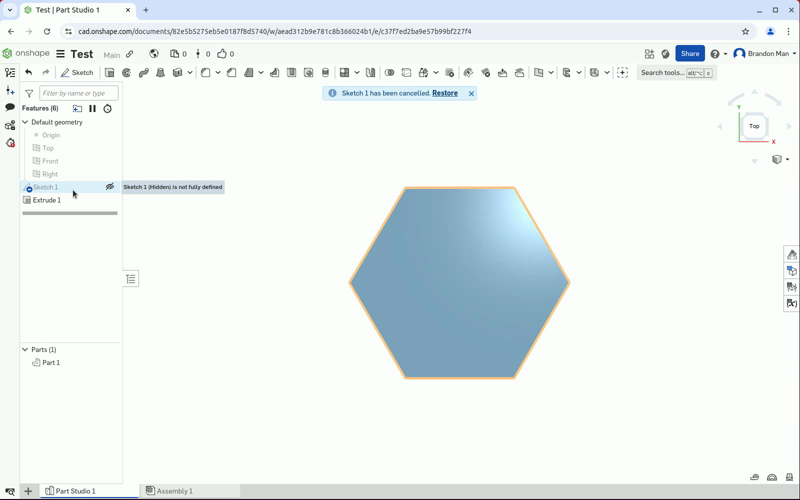
click(73, 189)
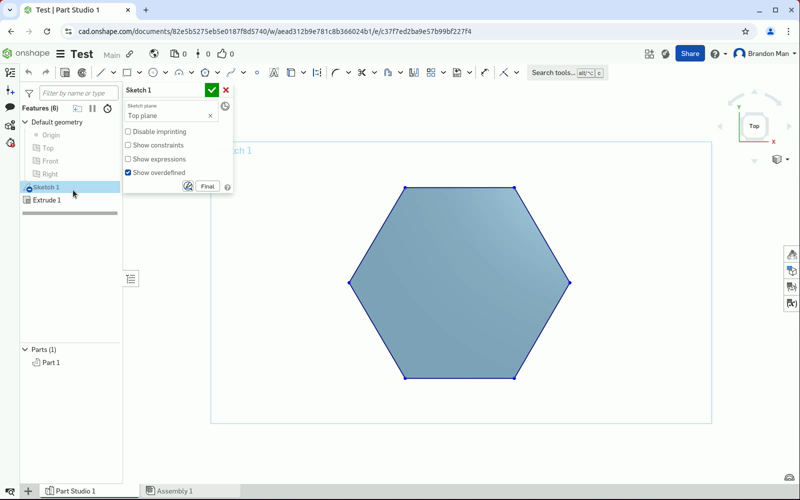
mouse_move(229, 92)
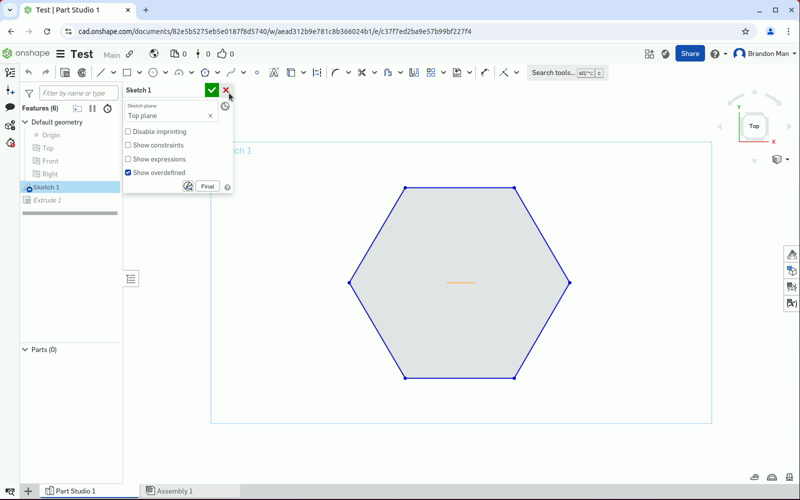
click(229, 92)
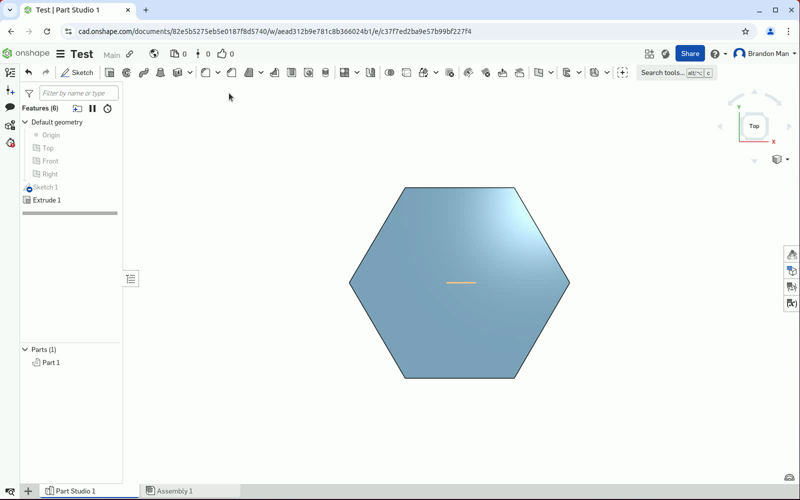
mouse_move(541, 75)
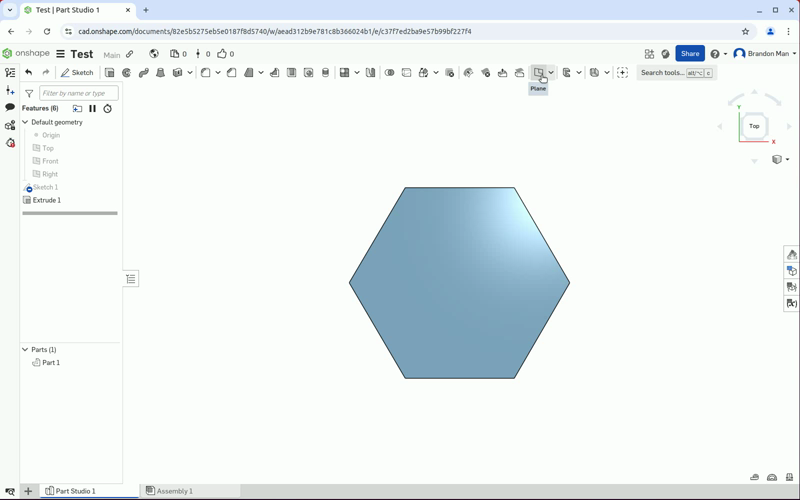
click(541, 75)
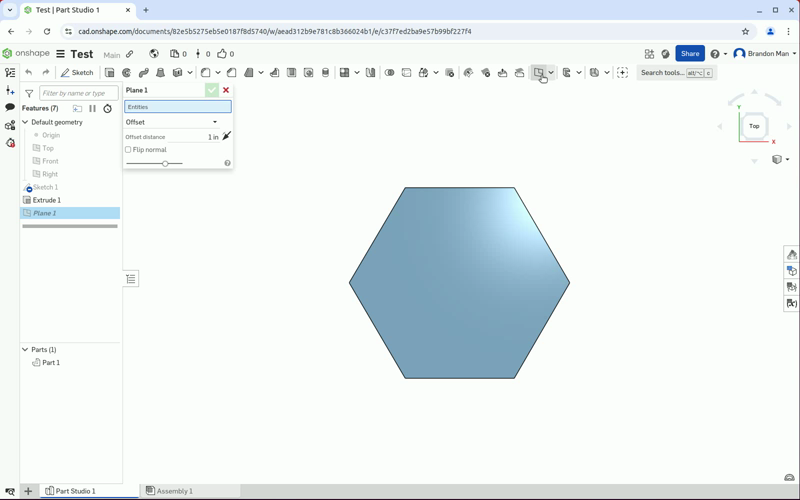
mouse_move(73, 150)
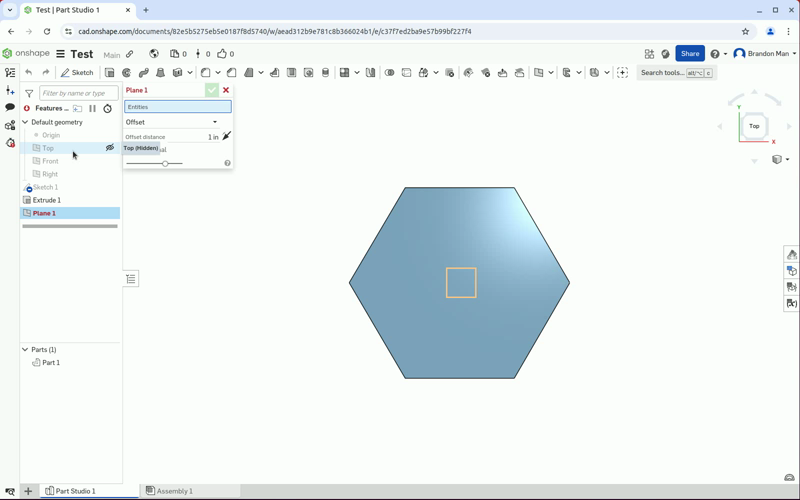
click(73, 150)
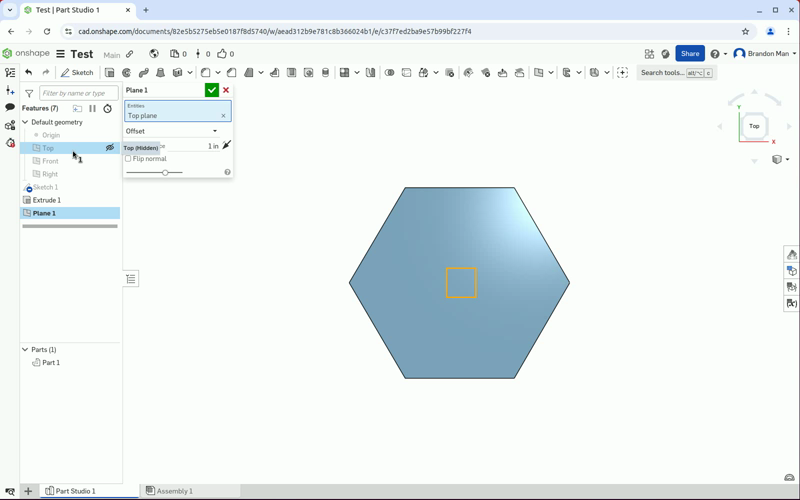
key(tab, 2)
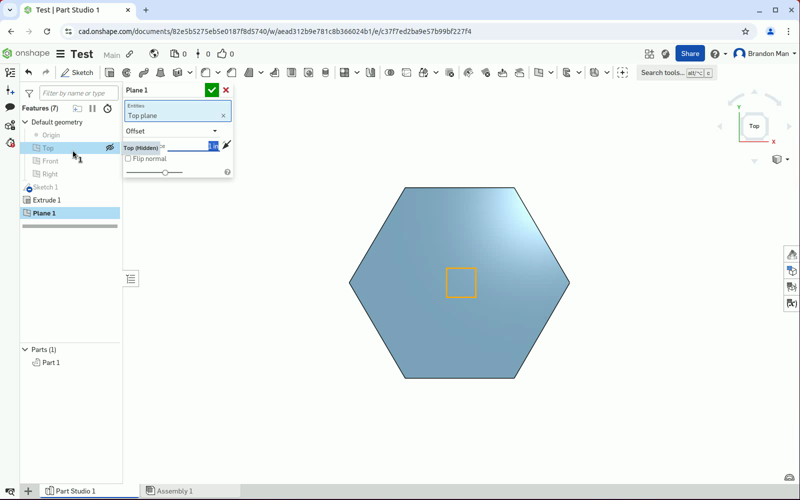
text(15.405)
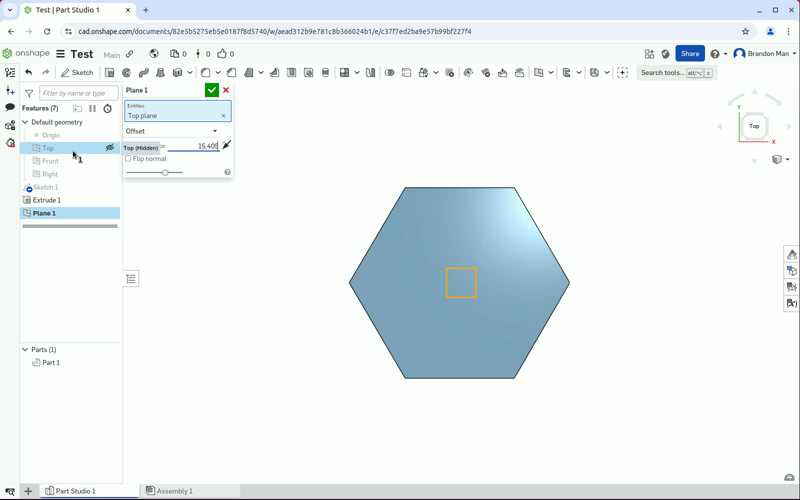
key(enter, 2)
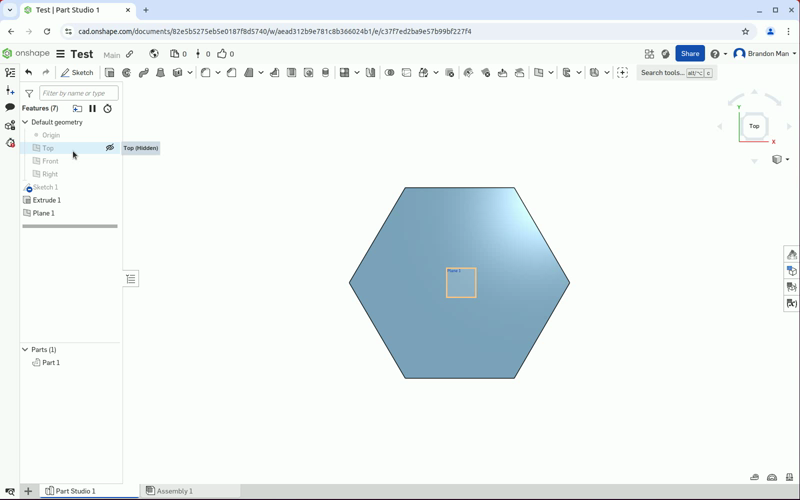
key(shift+s)
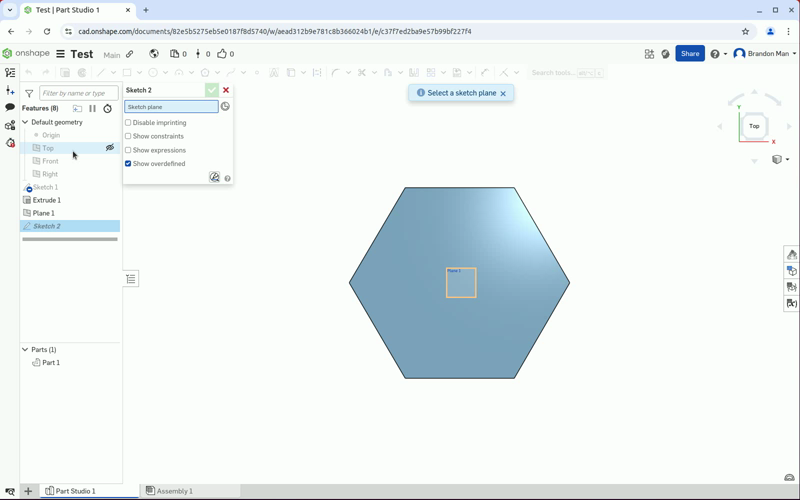
mouse_move(73, 215)
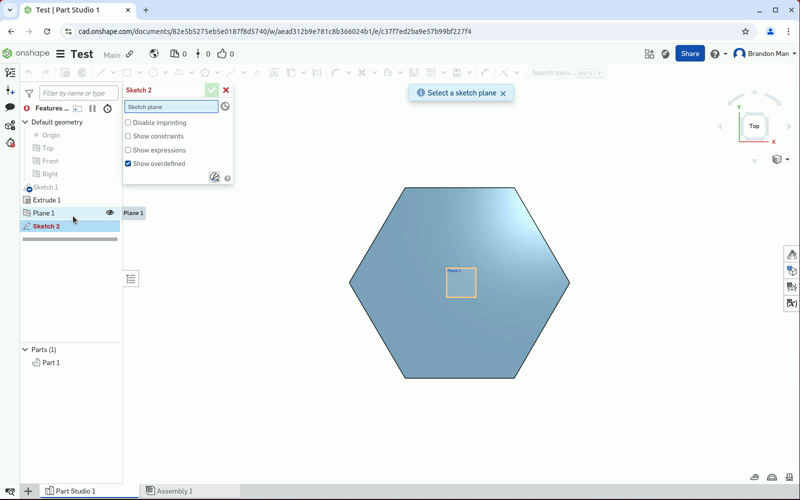
click(73, 215)
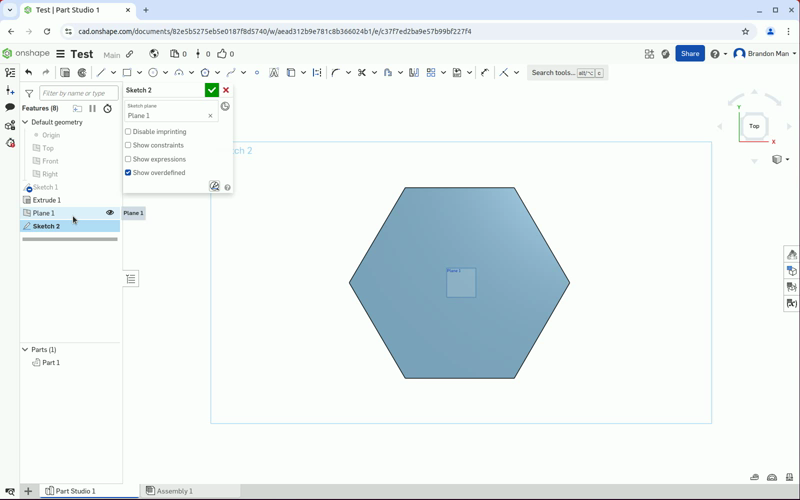
mouse_move(73, 352)
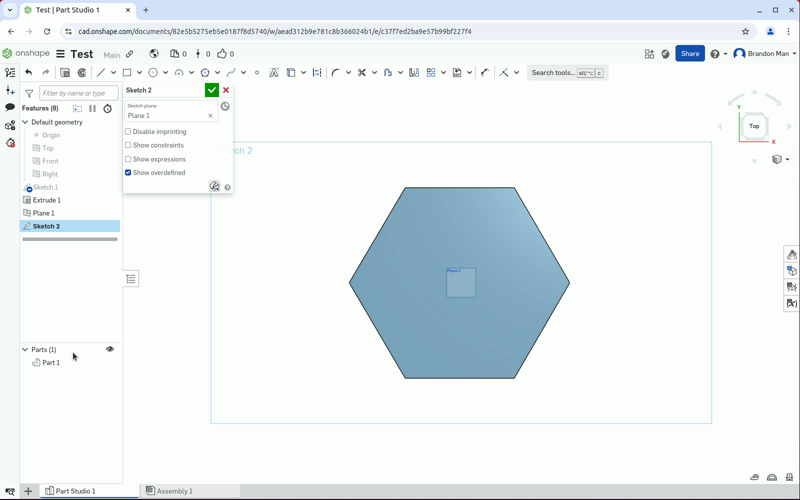
key(y)
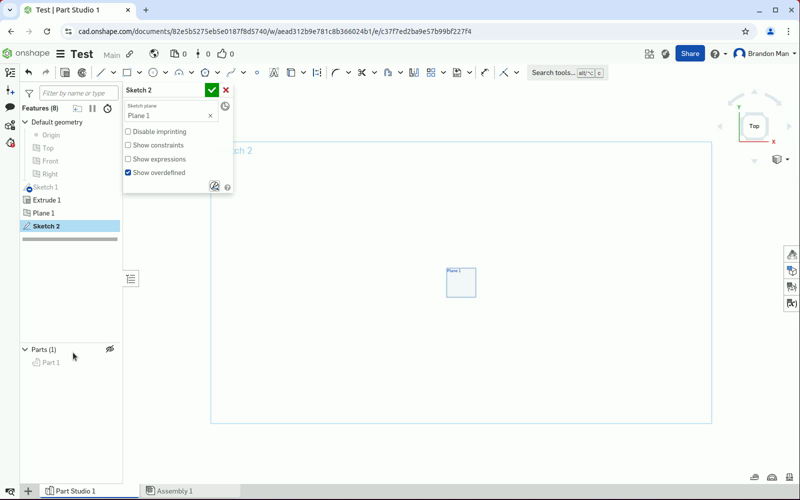
key(c)
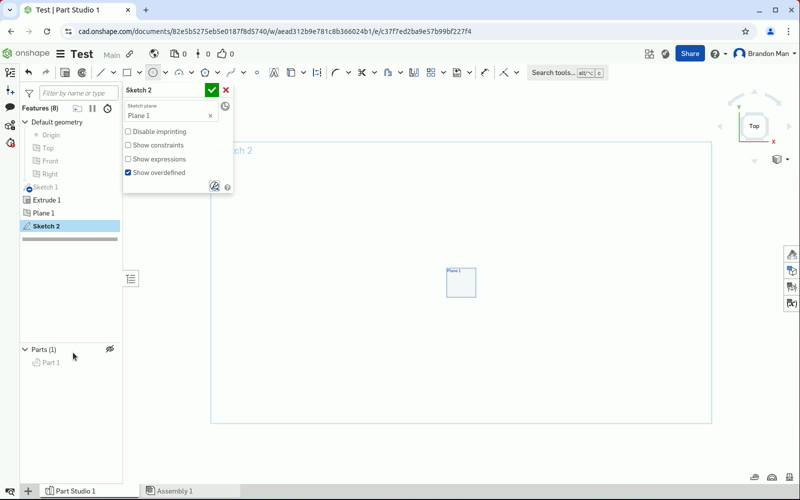
key_down(shift)
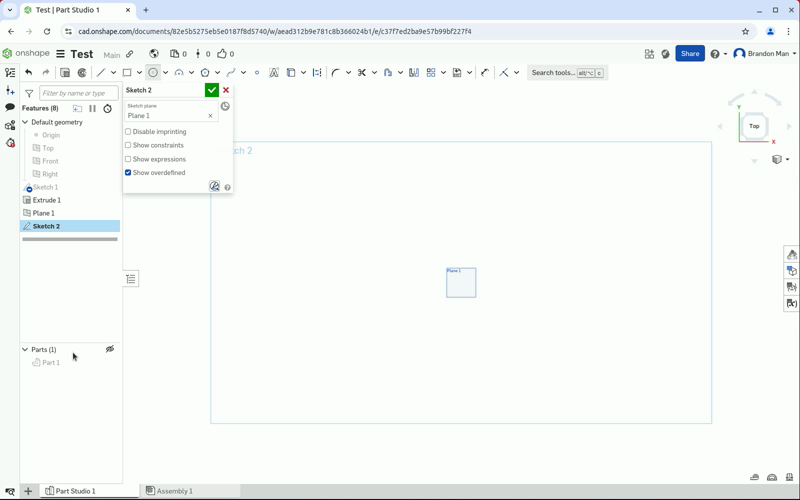
mouse_move(461, 282)
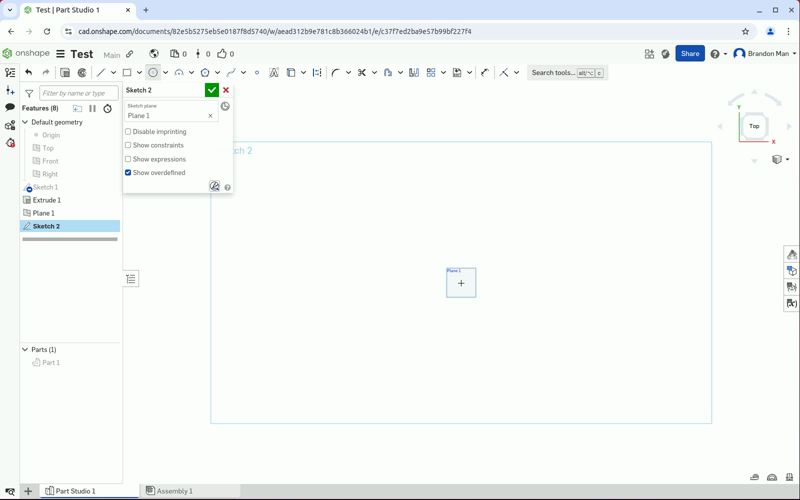
click(461, 282)
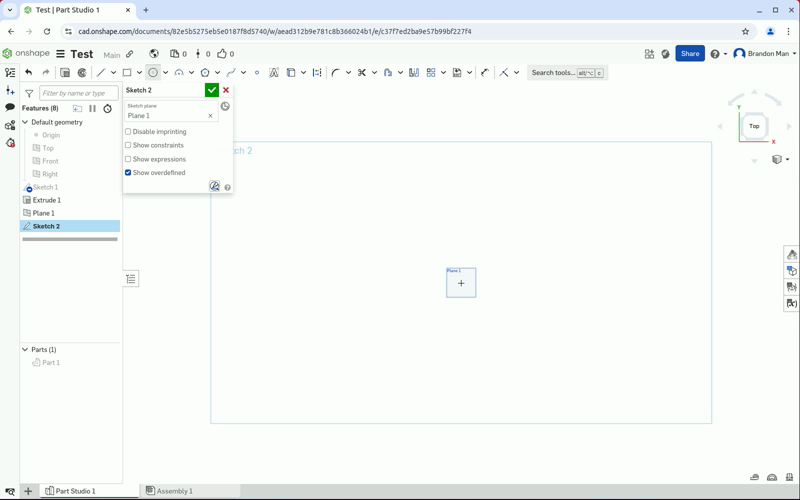
key_up(shift)
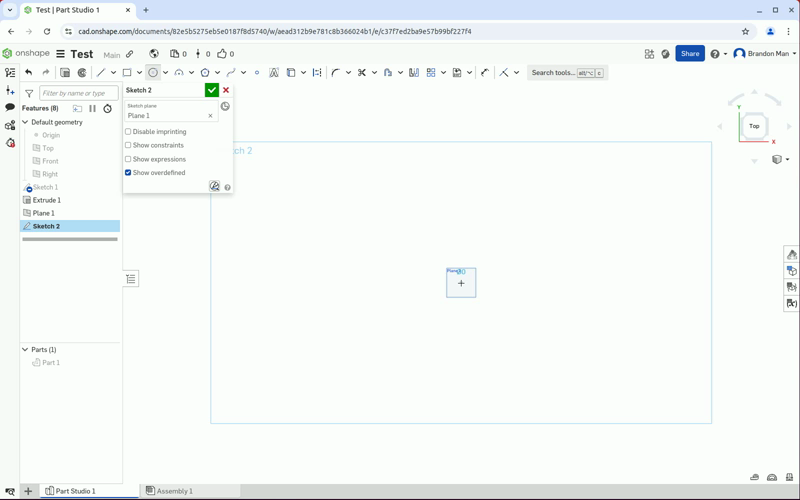
mouse_move(552, 282)
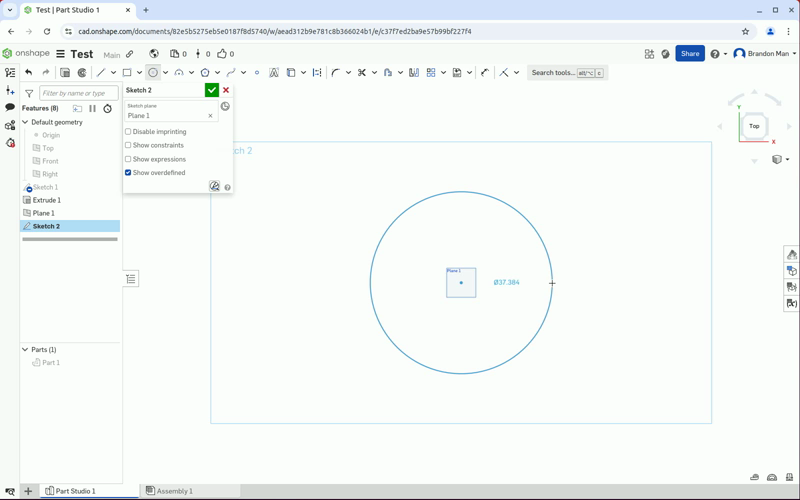
click(552, 282)
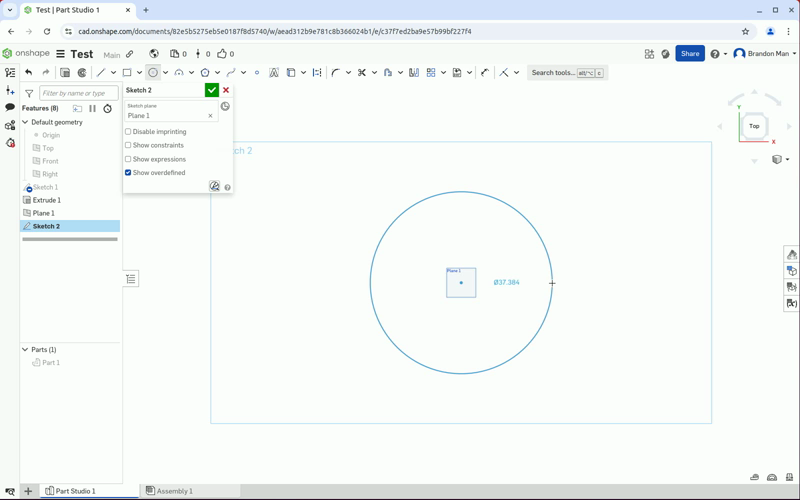
key(esc)
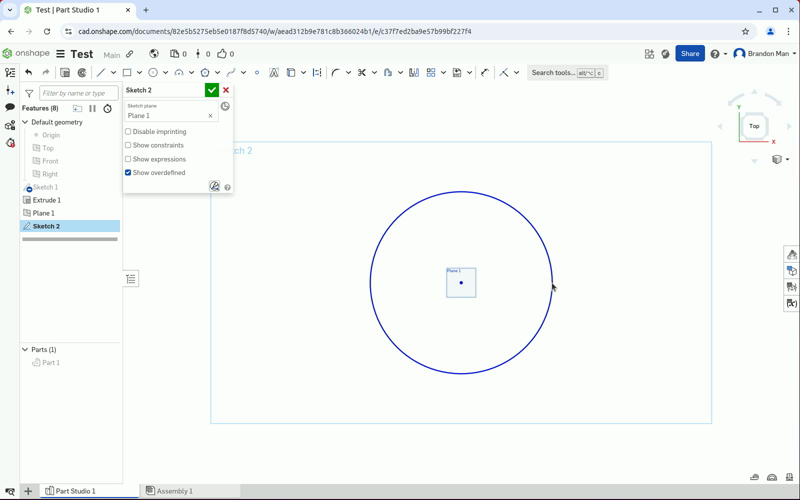
mouse_move(485, 256)
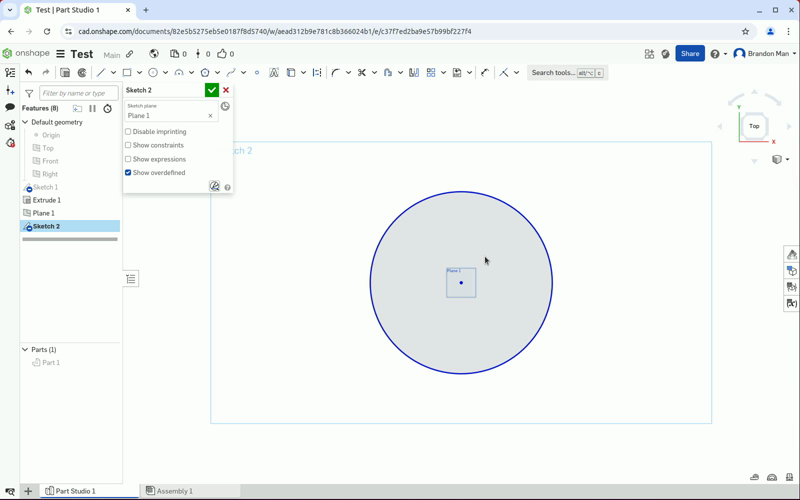
click(485, 256)
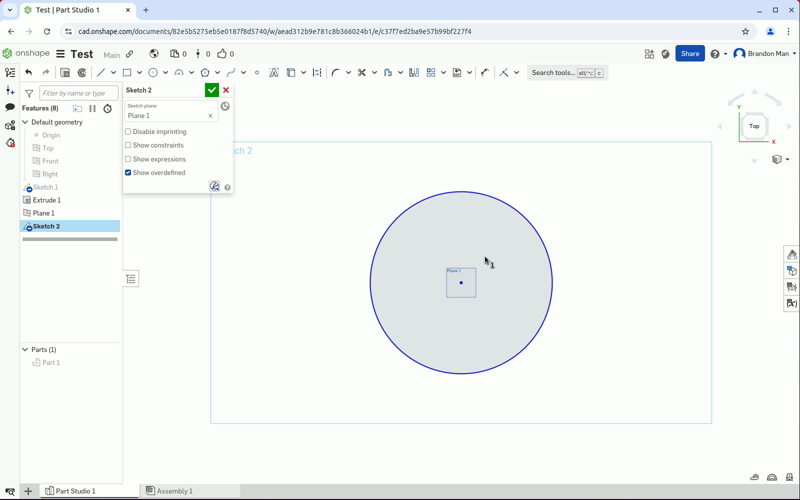
mouse_move(73, 352)
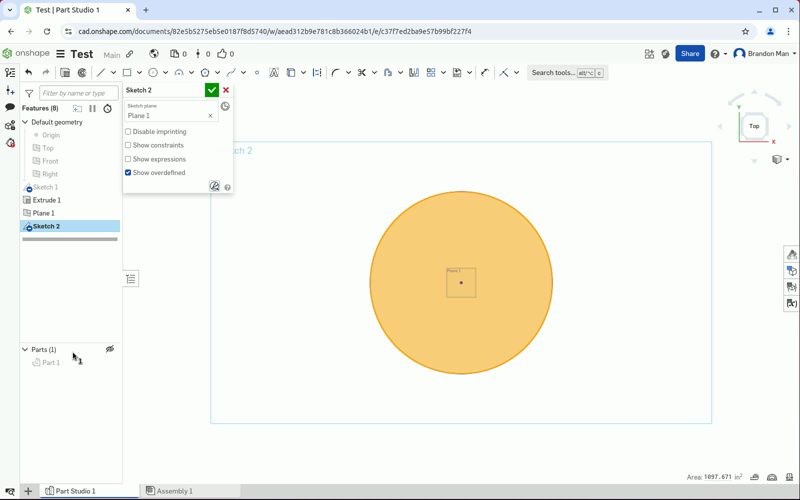
key(shift+y)
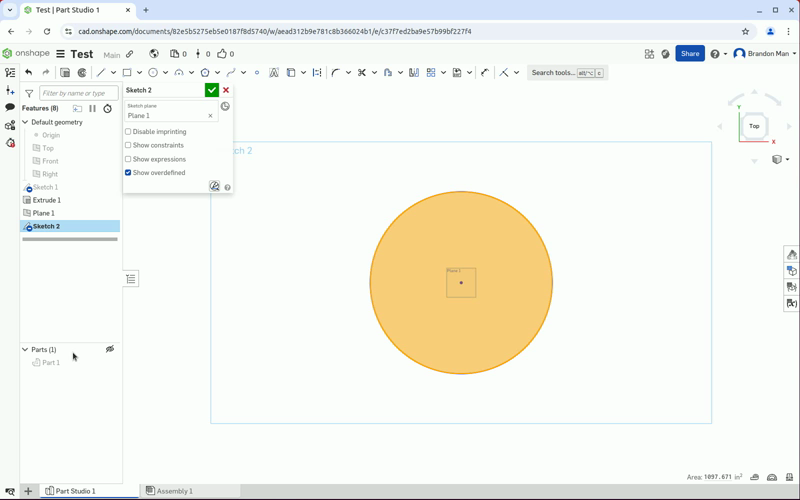
key(shift+e)
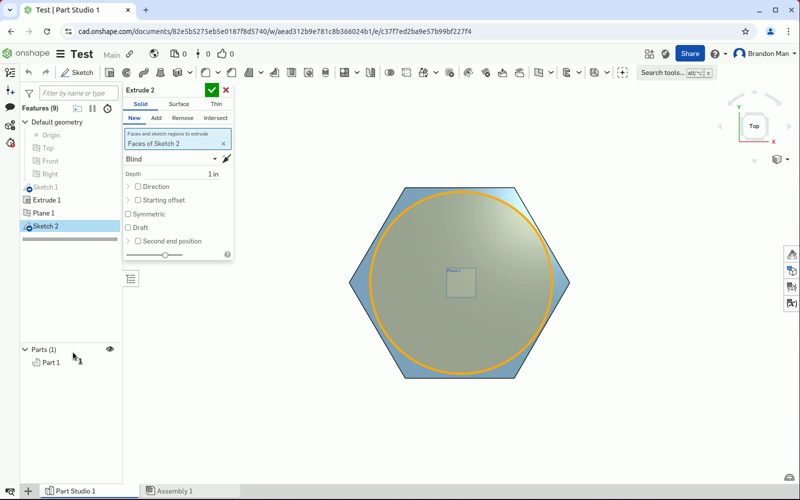
mouse_move(143, 106)
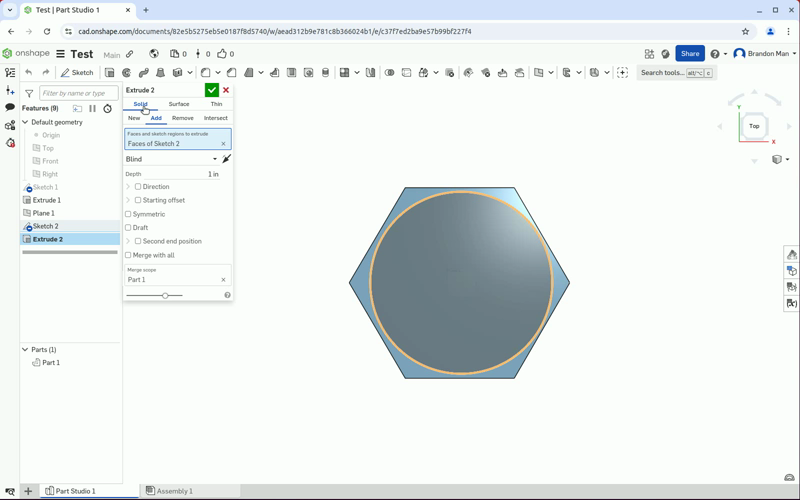
click(143, 106)
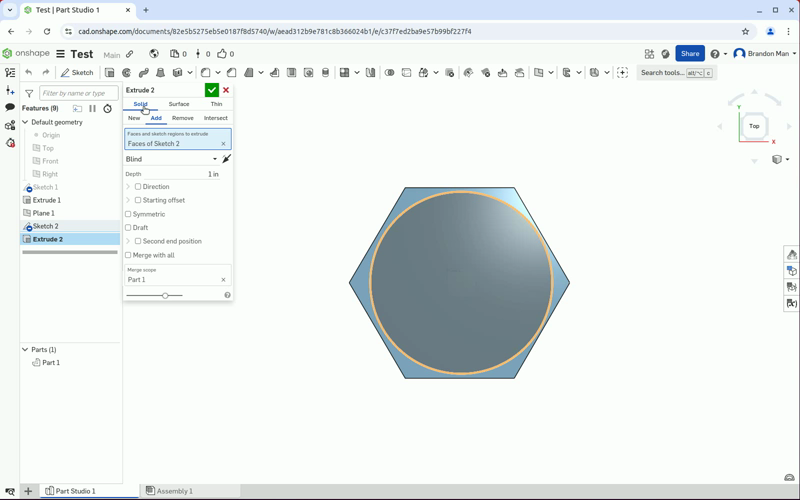
mouse_move(137, 120)
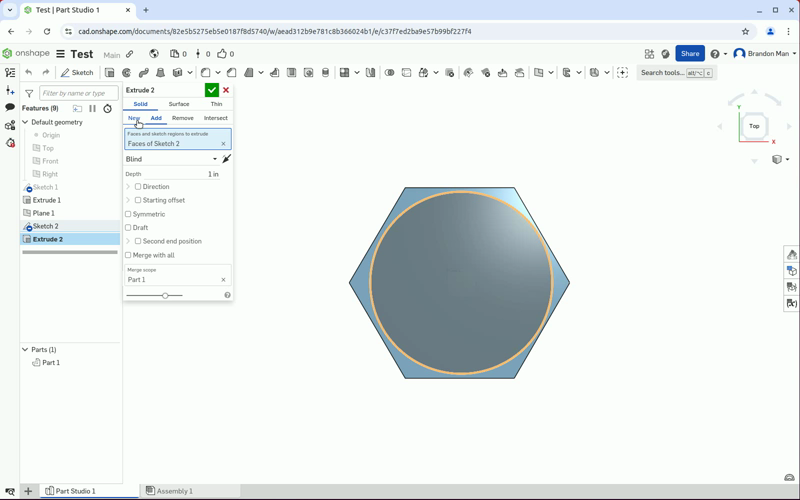
click(137, 120)
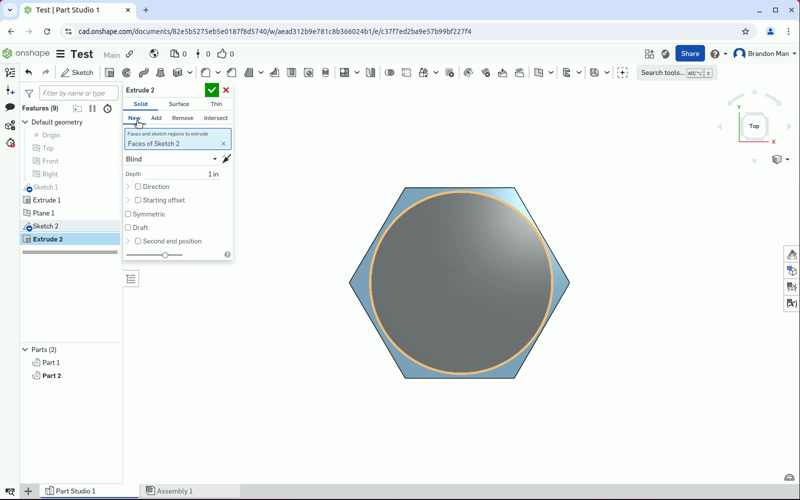
key(tab, 4)
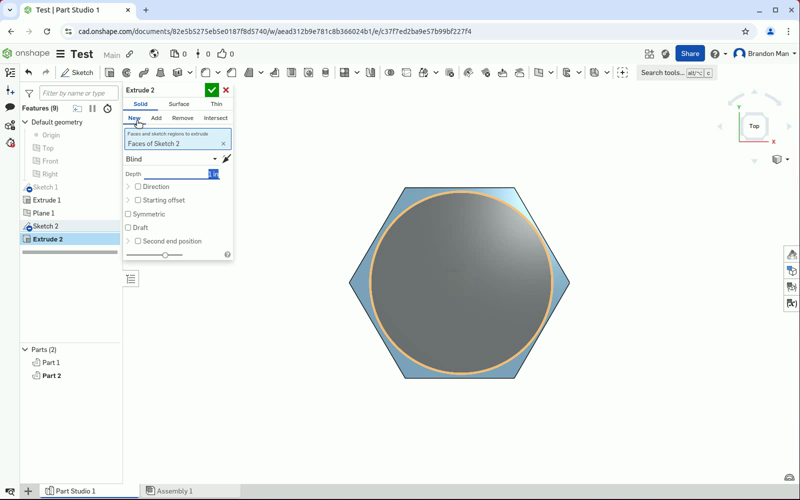
text(7.703)
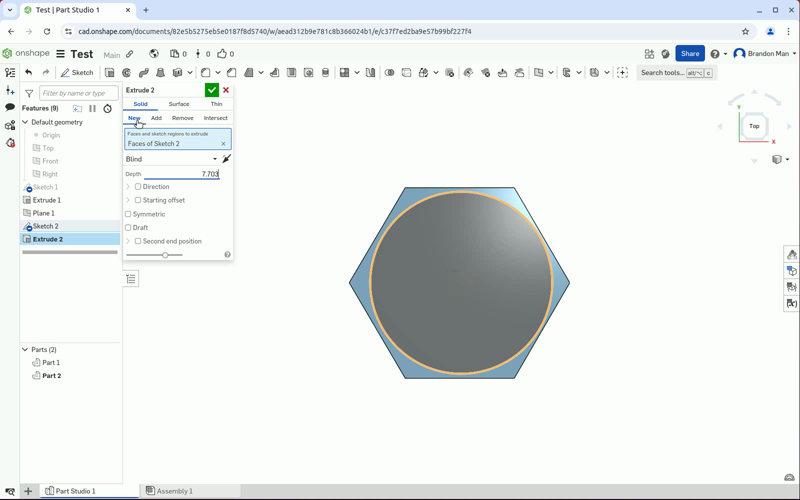
key(enter)
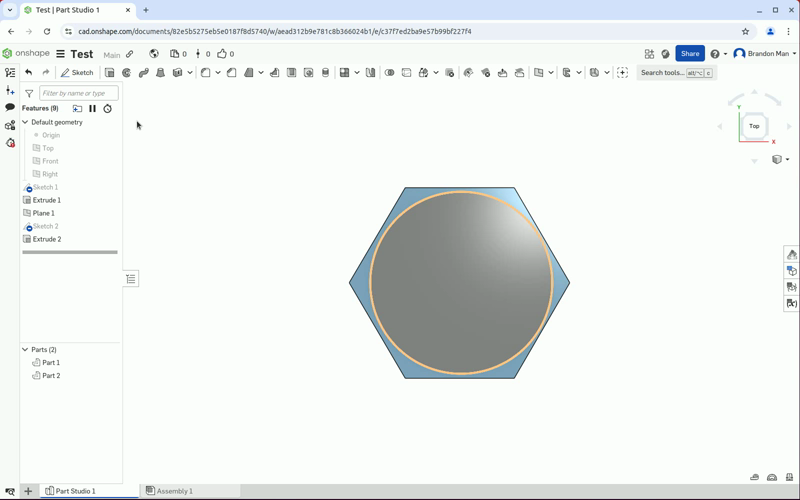
key(shift+h)
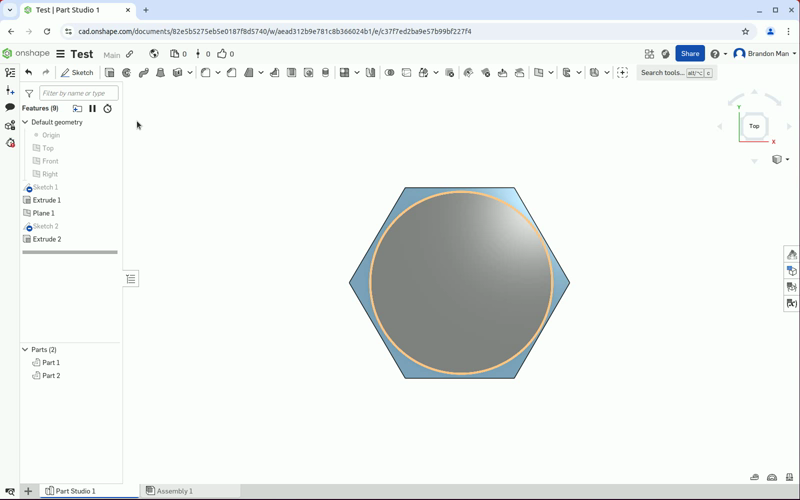
key(shift+h)
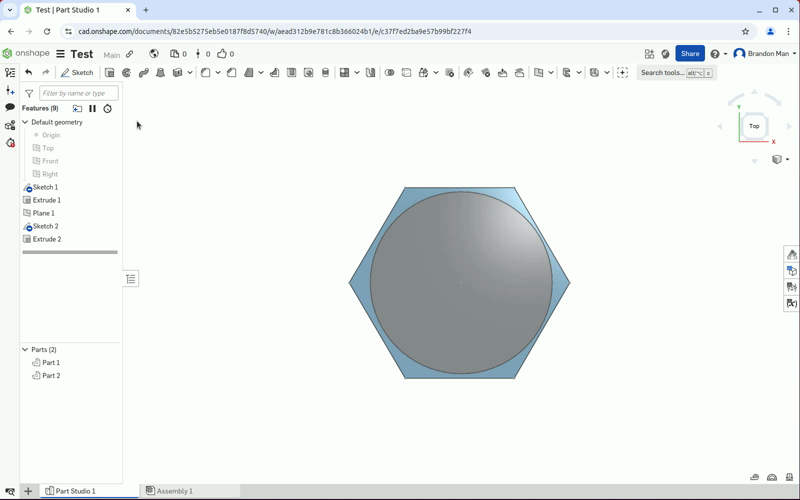
key(shift+7)
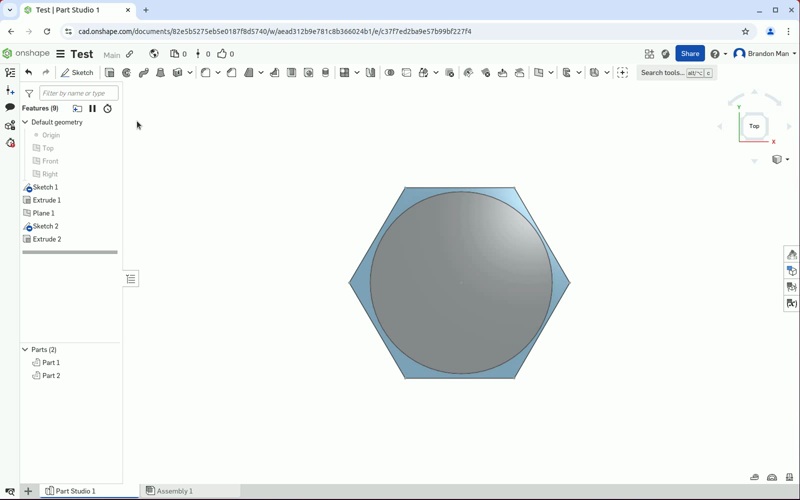
key(up, 3)
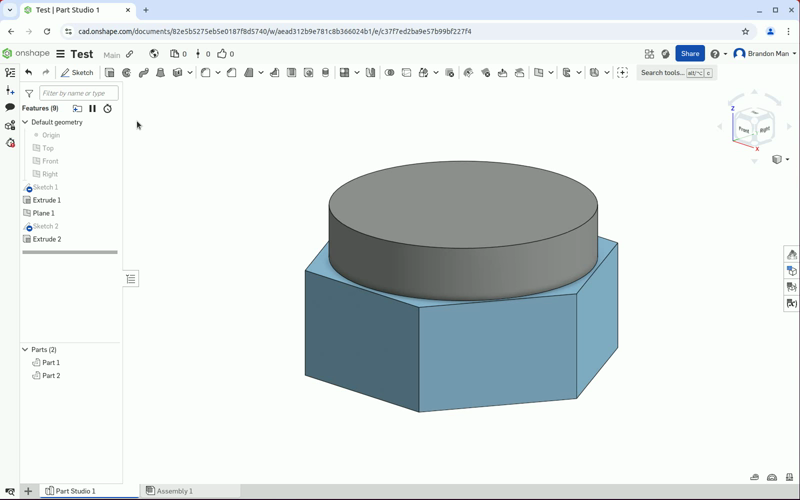
key(left, 3)
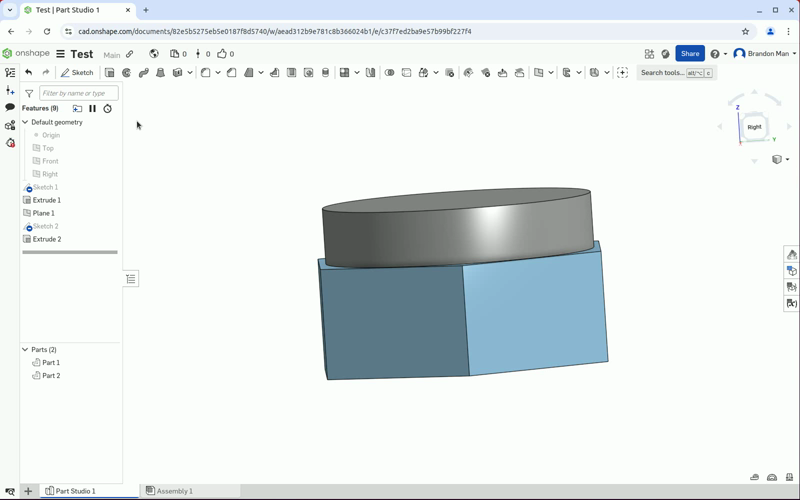
key(right, 3)
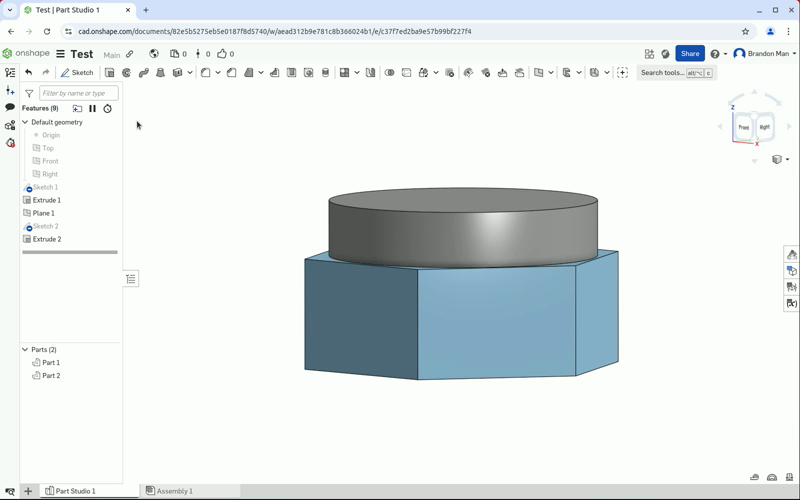
key(down, 3)
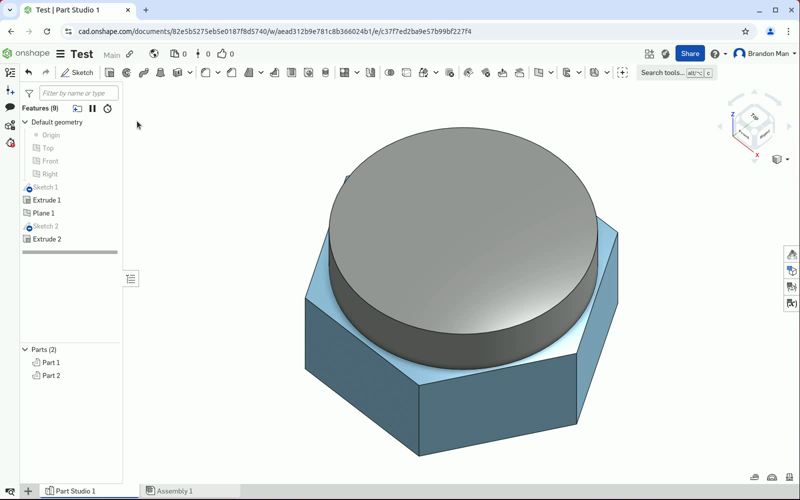
mouse_move(73, 189)
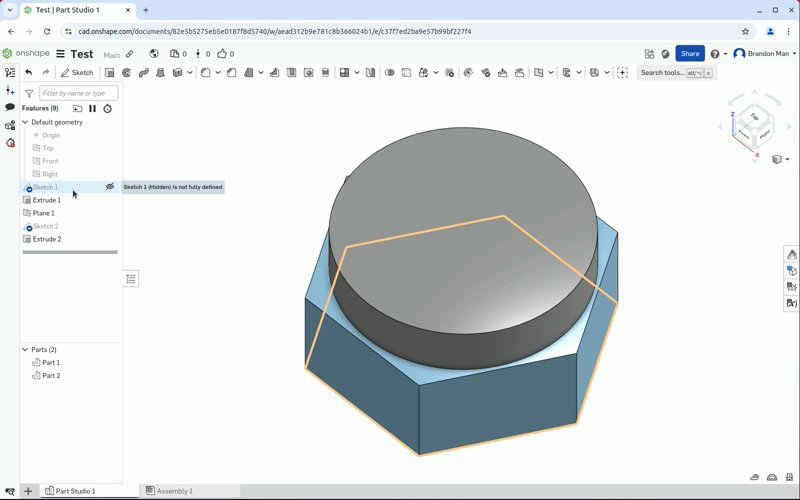
click(73, 189)